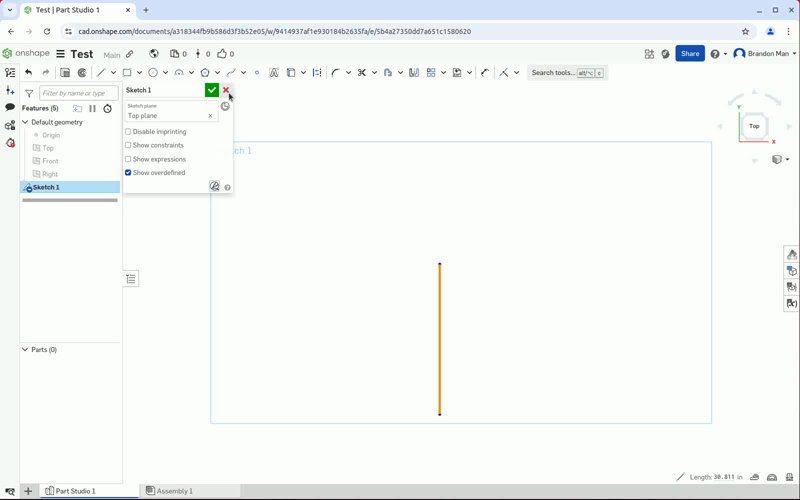
key(shift+h)
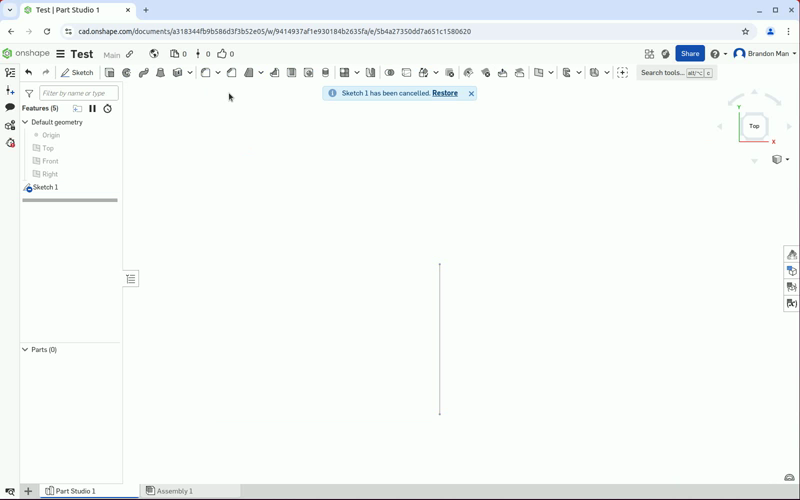
mouse_move(73, 352)
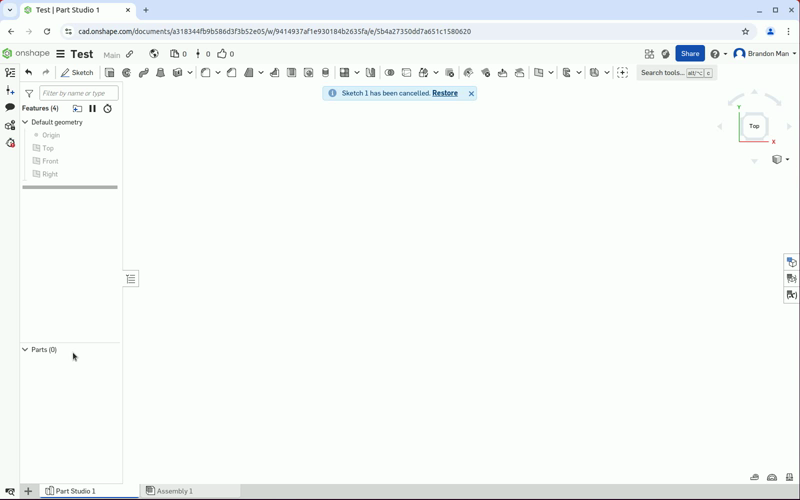
key(y)
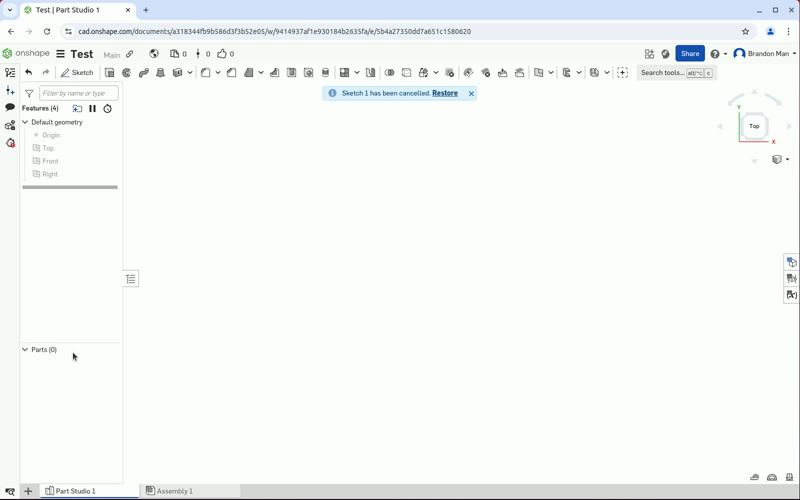
key(shift+p)
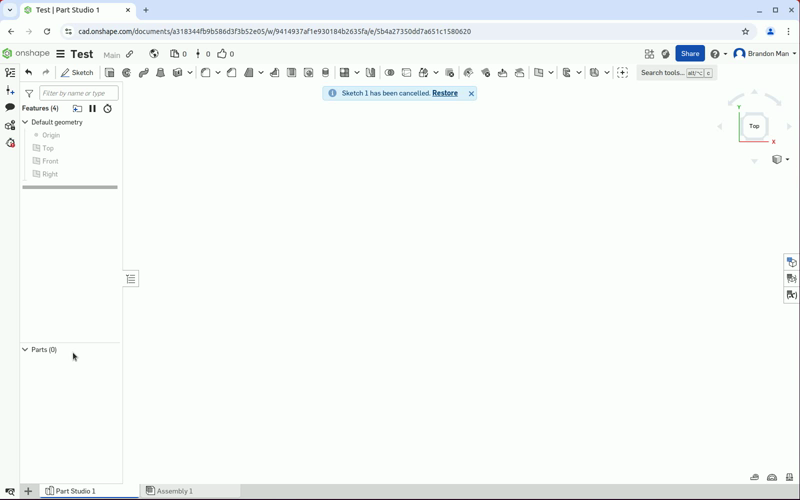
key(space)
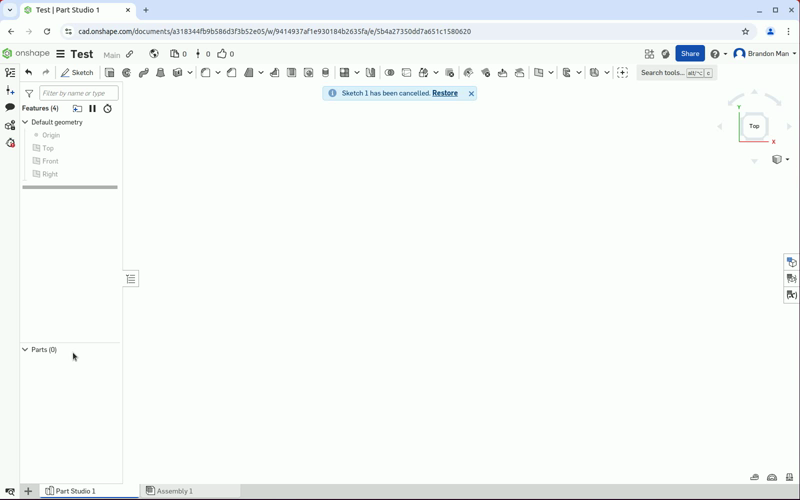
key_down(shift)
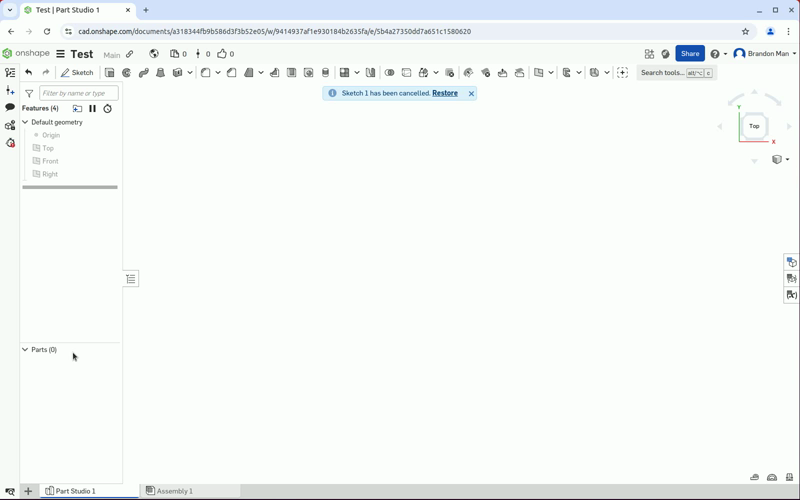
key(up)
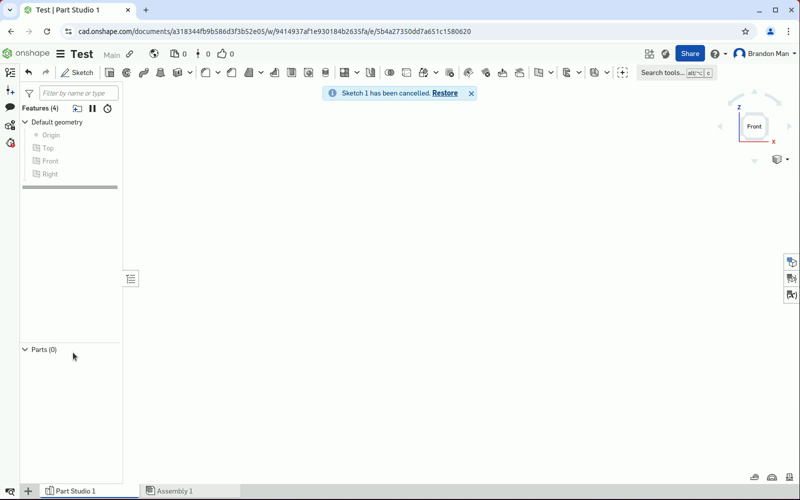
key_up(shift)
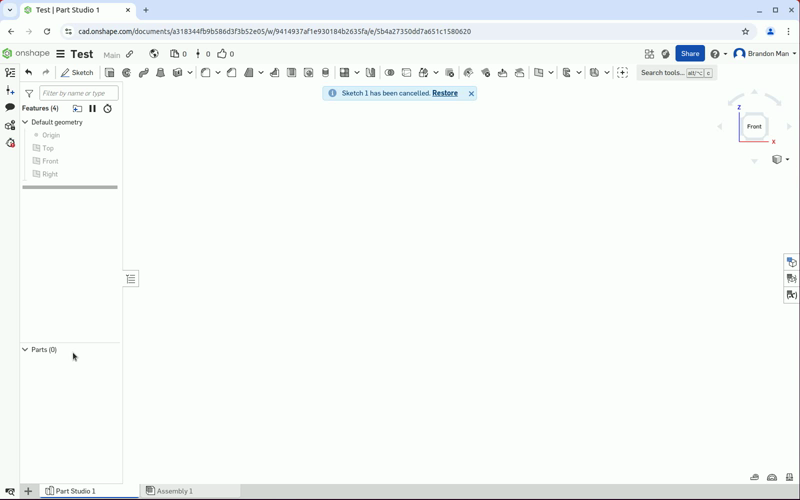
mouse_move(73, 352)
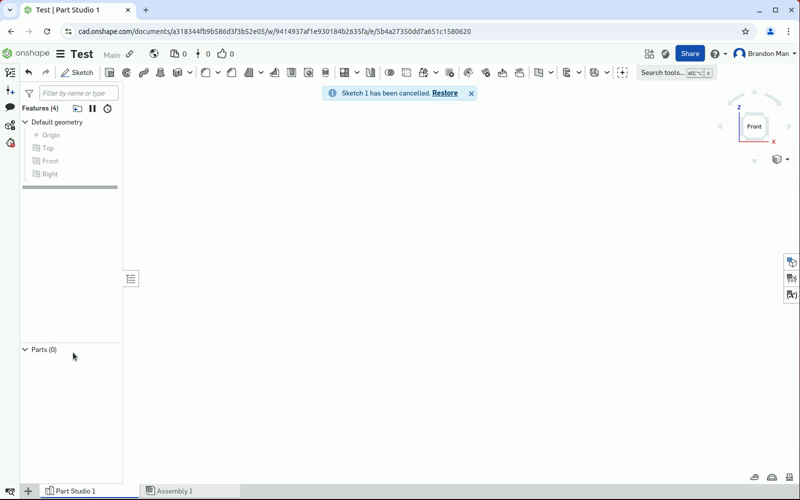
key(shift+y)
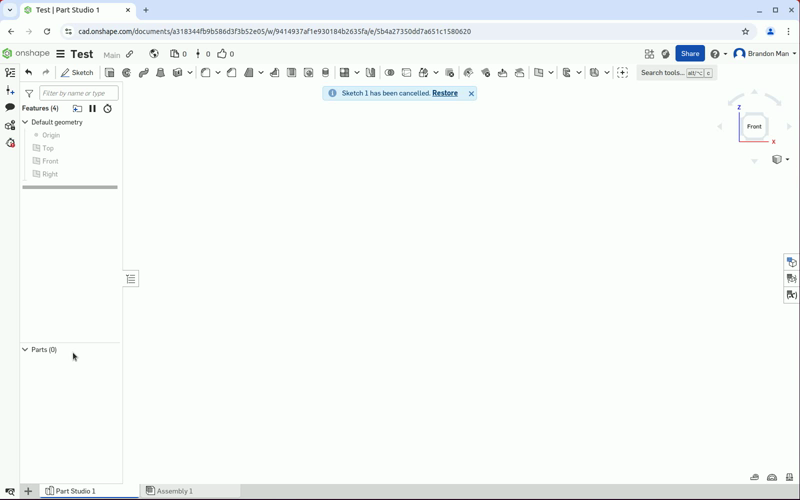
key(shift+s)
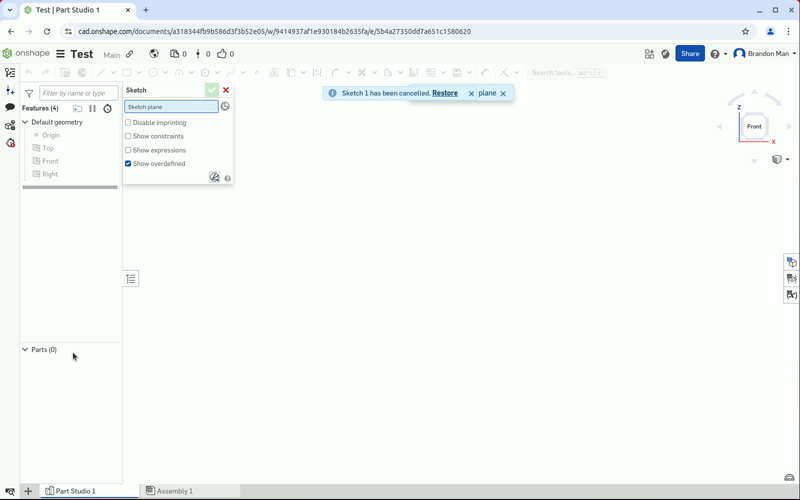
mouse_move(73, 163)
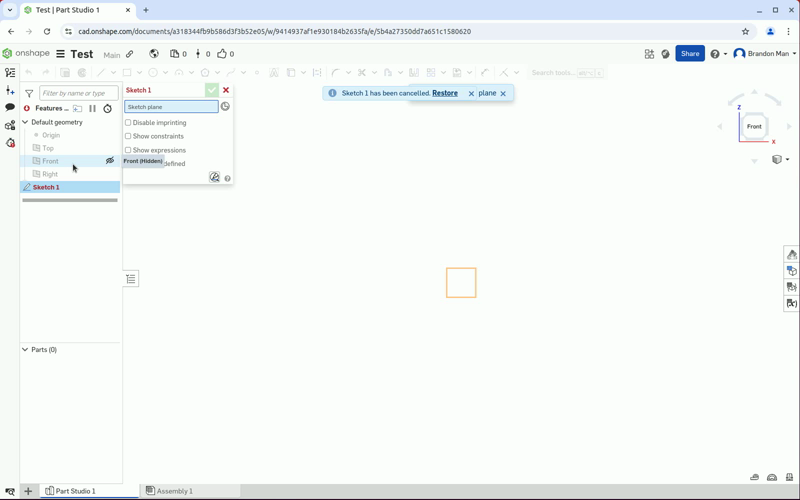
click(73, 163)
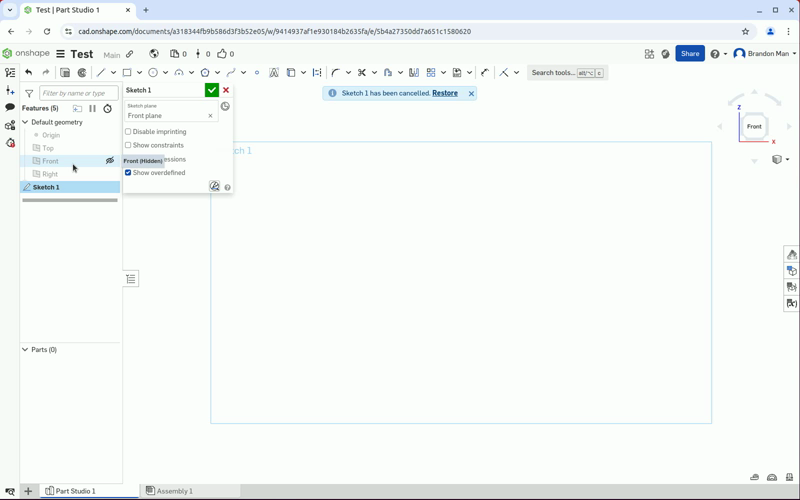
mouse_move(73, 352)
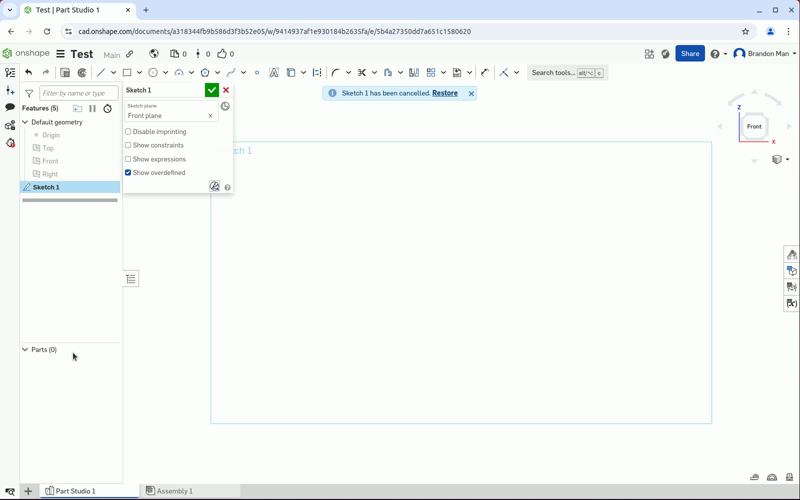
key(y)
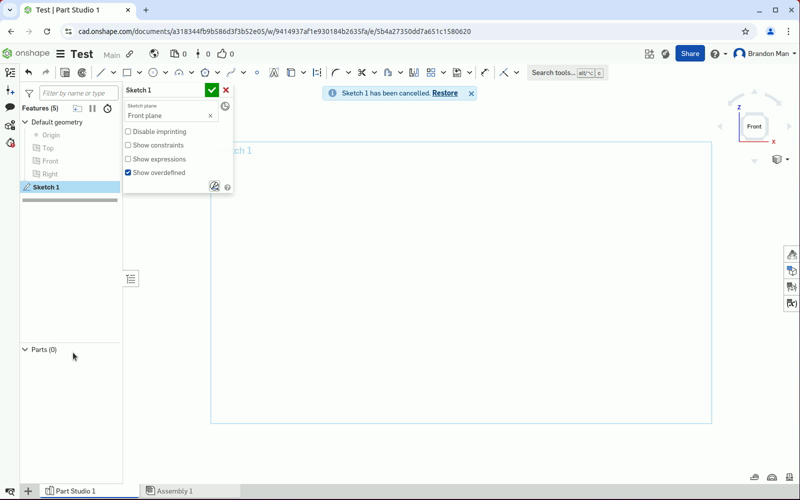
key(l)
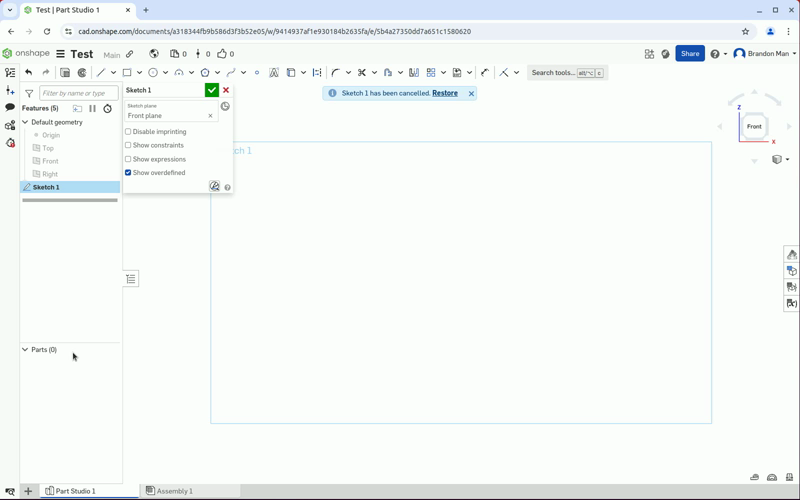
key_down(shift)
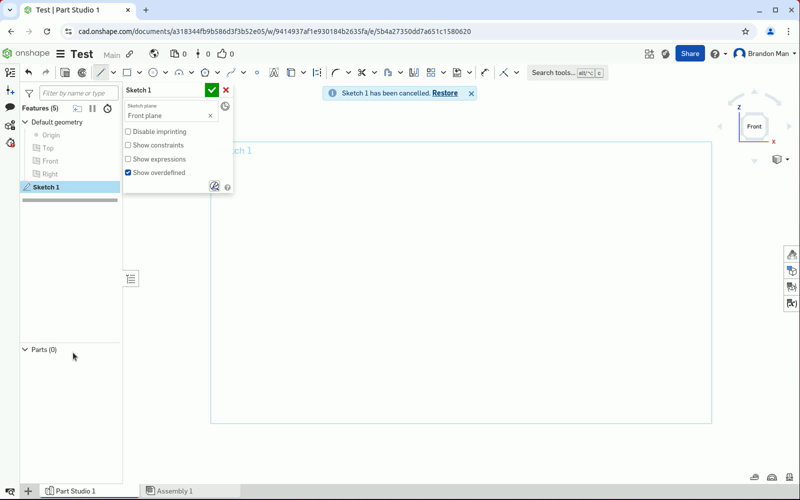
mouse_move(405, 290)
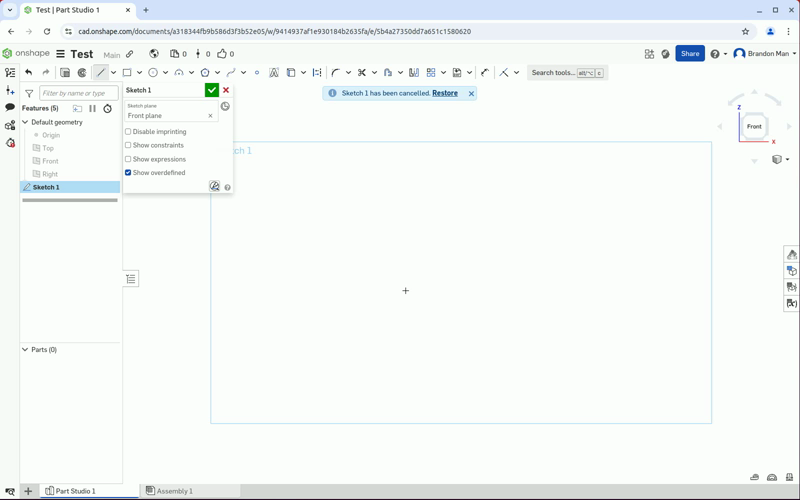
click(405, 290)
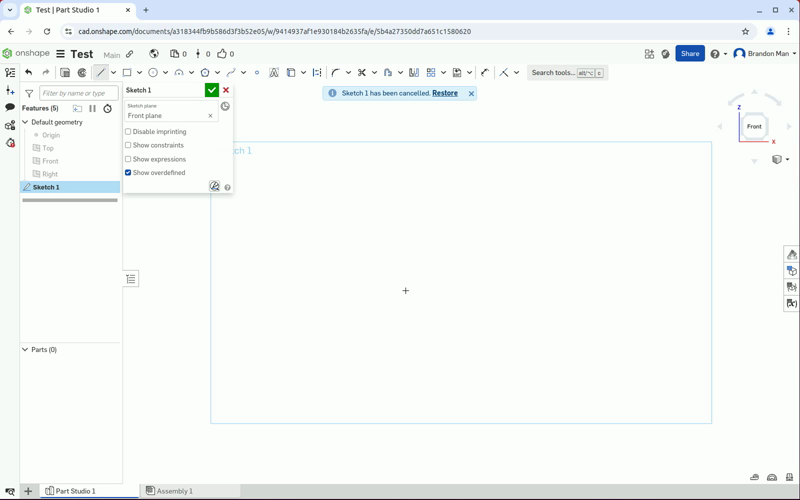
key_up(shift)
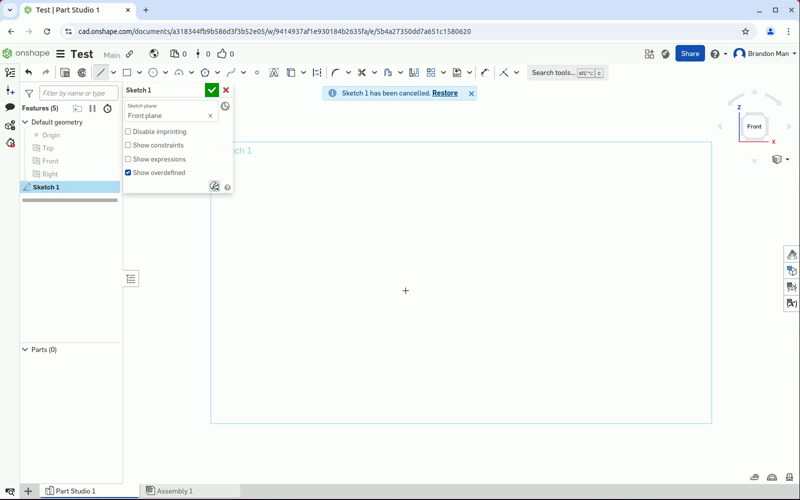
key_down(shift)
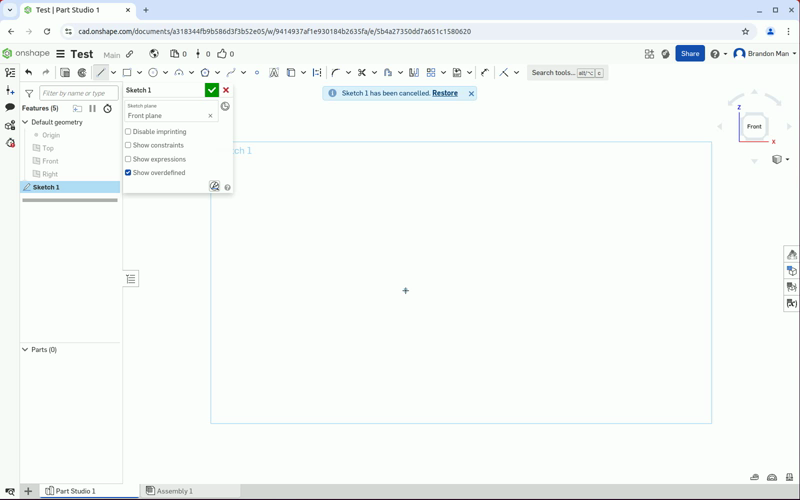
mouse_move(501, 290)
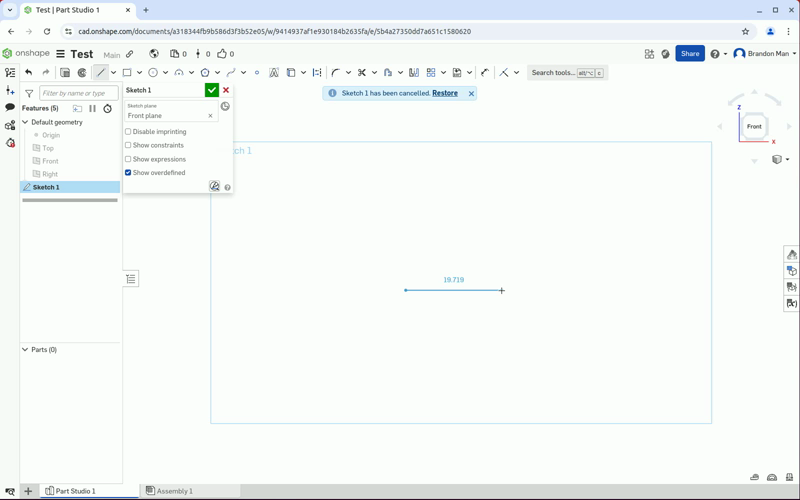
click(501, 290)
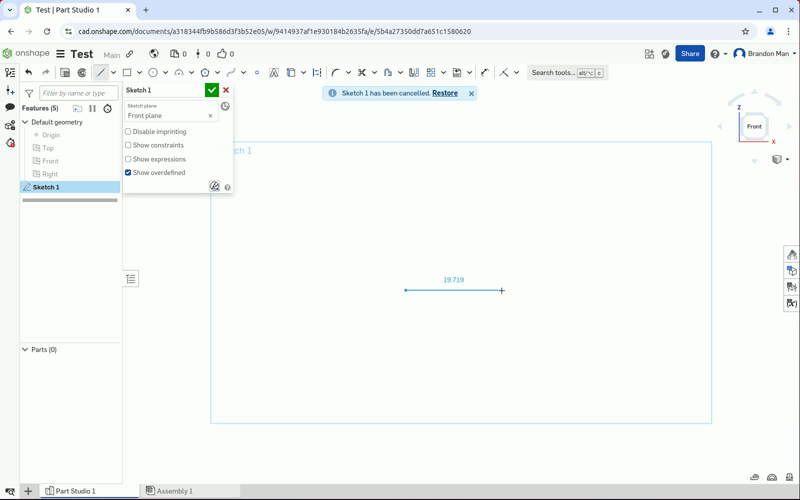
key_up(shift)
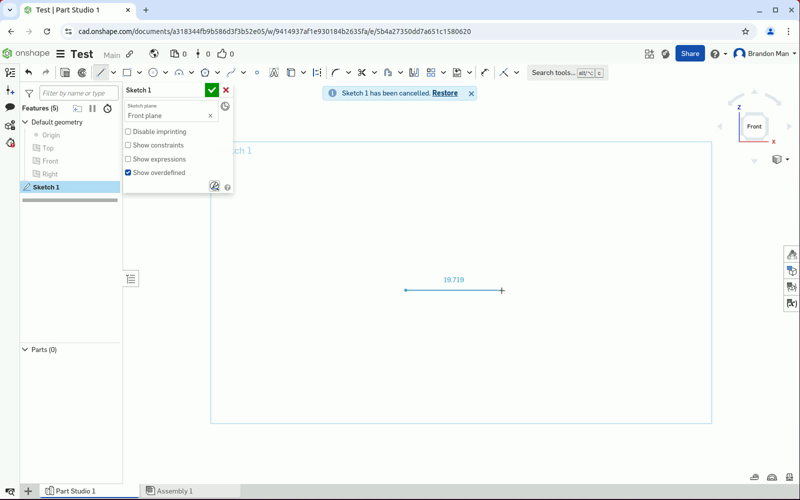
key_down(shift)
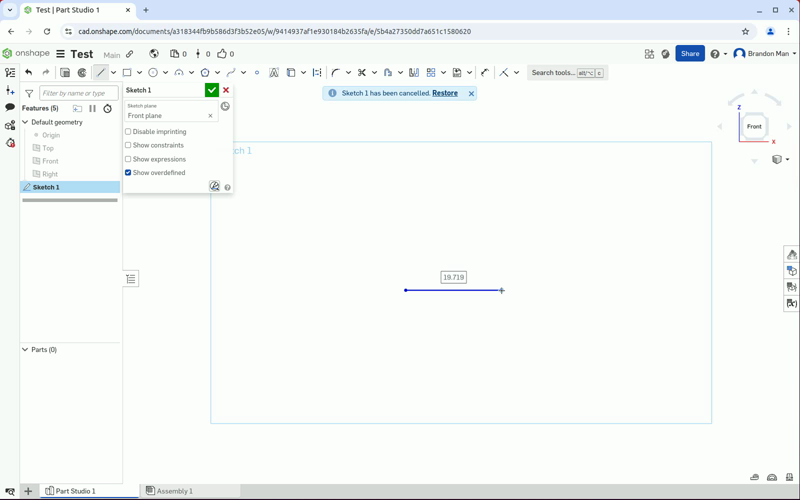
mouse_move(531, 290)
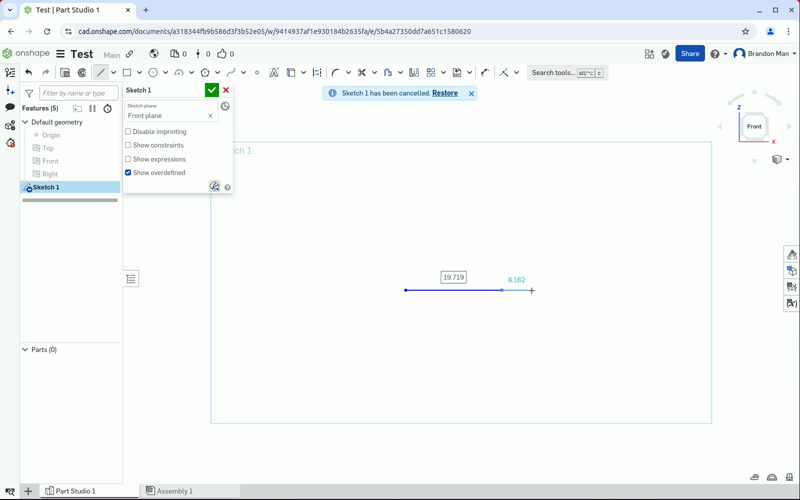
mouse_move(501, 267)
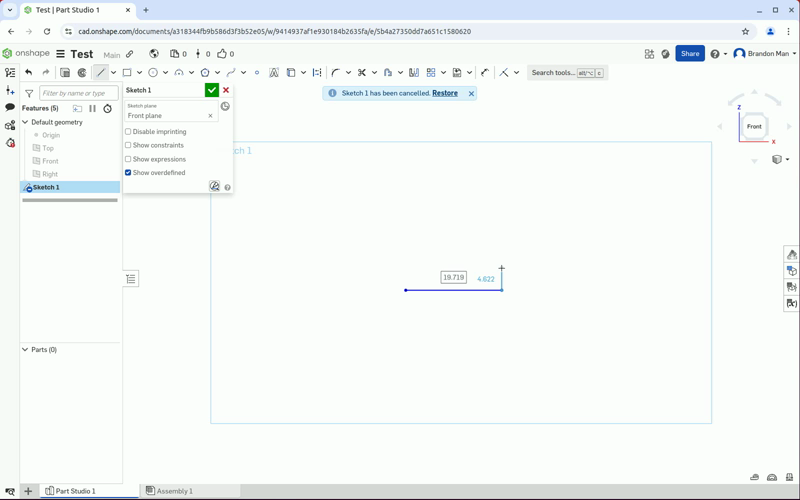
click(501, 267)
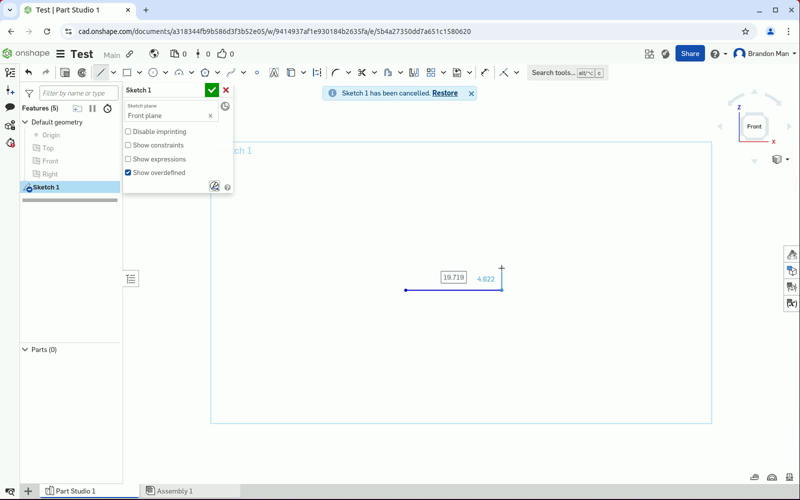
key_up(shift)
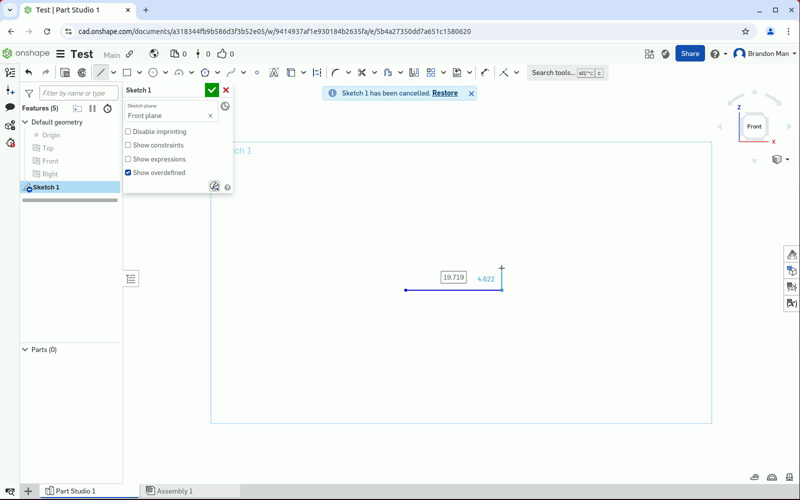
key_down(shift)
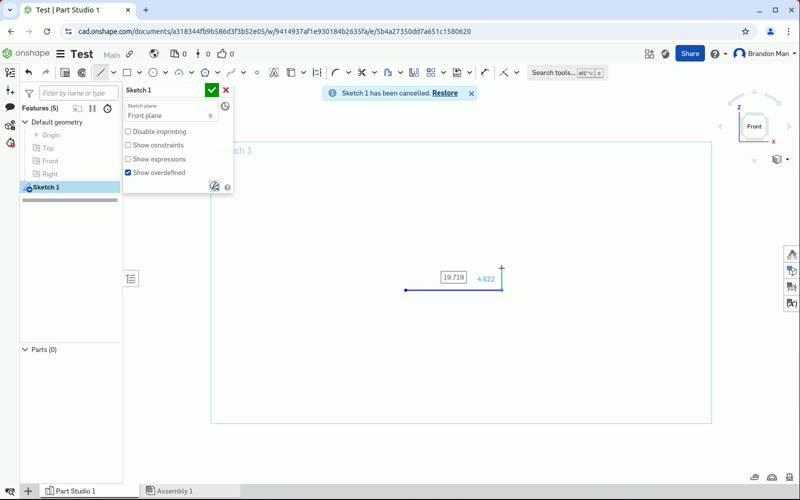
mouse_move(405, 267)
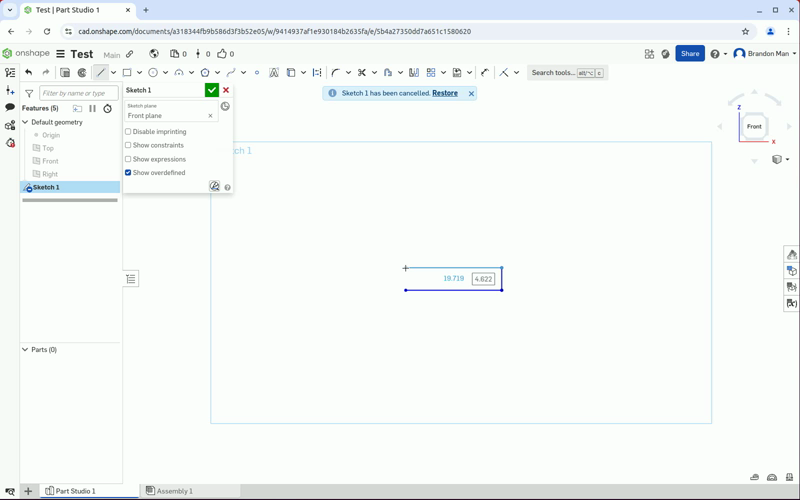
click(405, 267)
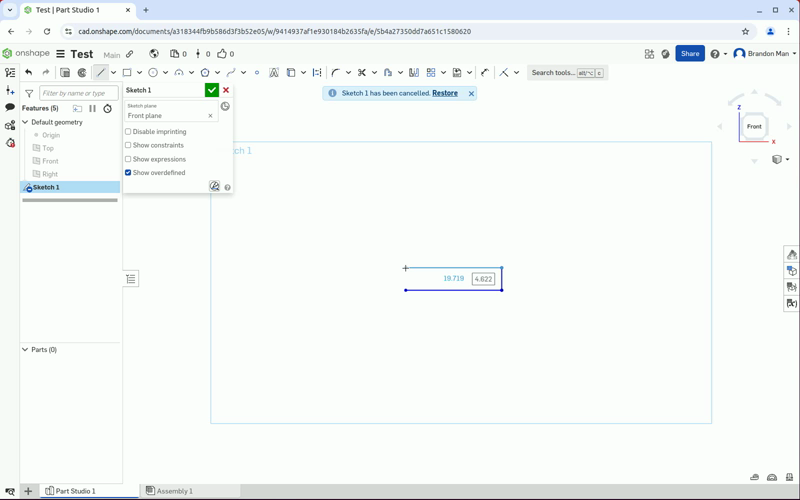
key_up(shift)
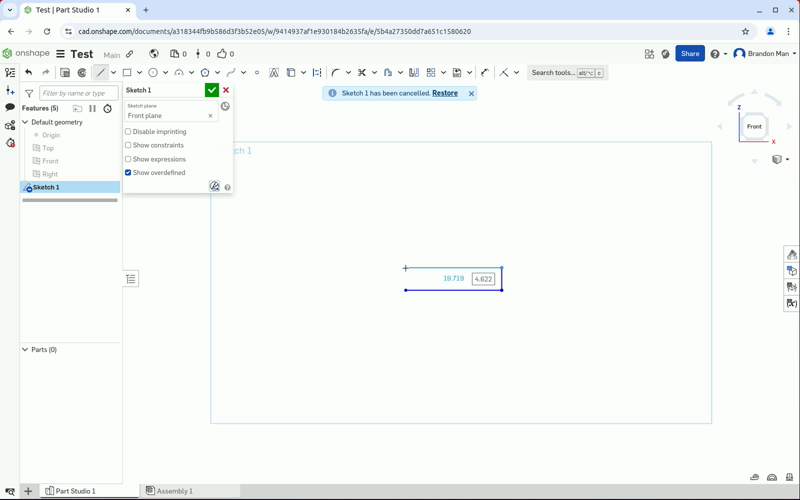
mouse_move(435, 267)
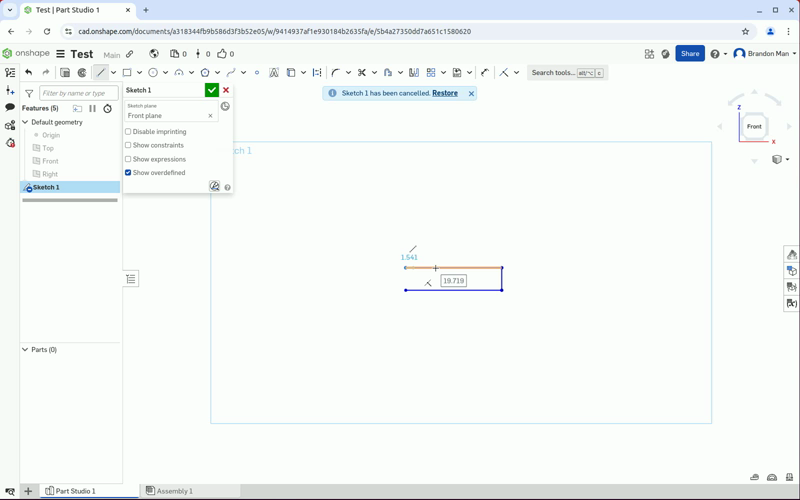
key_down(shift)
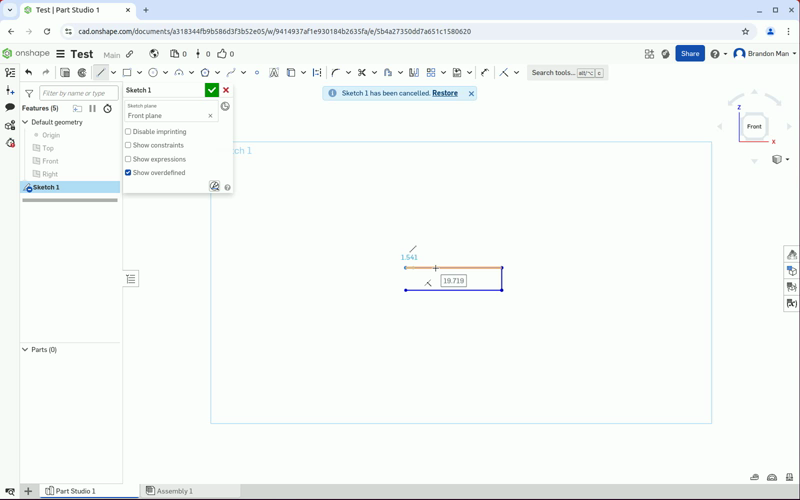
mouse_move(405, 290)
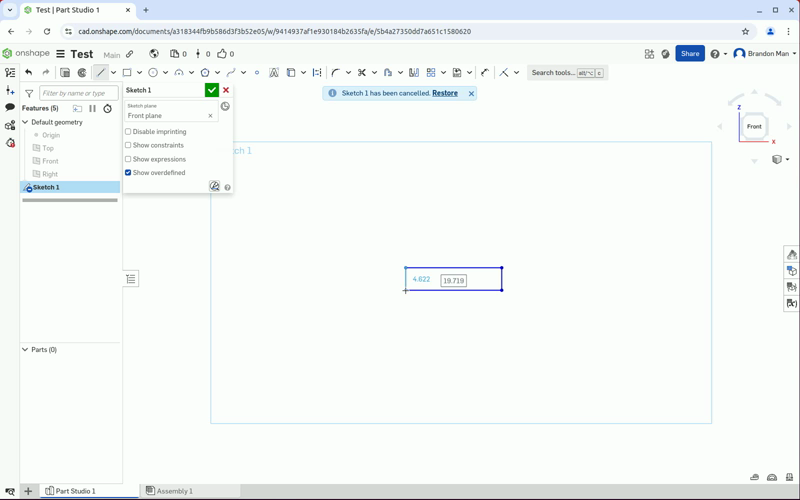
key_up(shift)
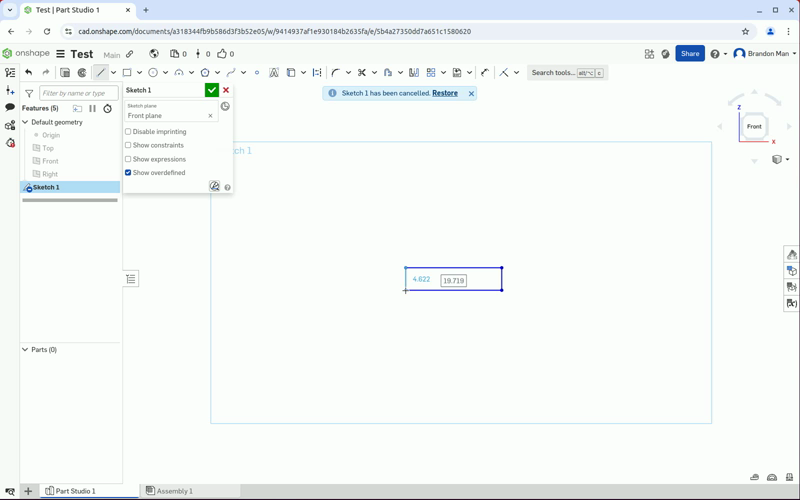
click(405, 290)
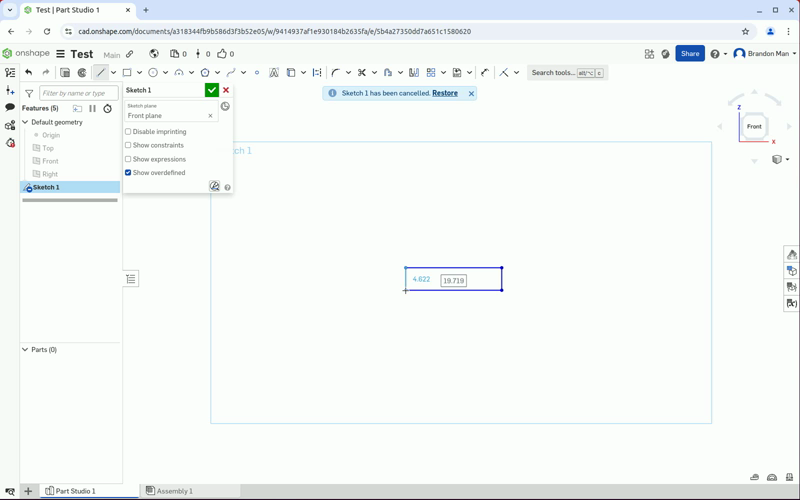
key(esc)
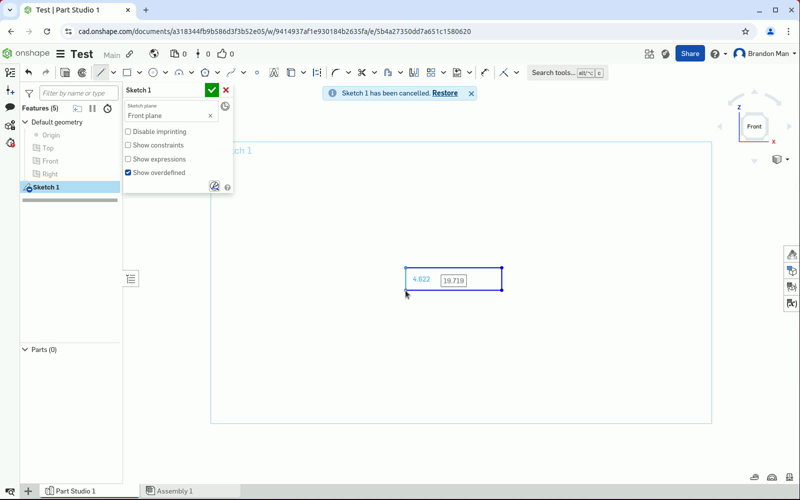
mouse_move(455, 274)
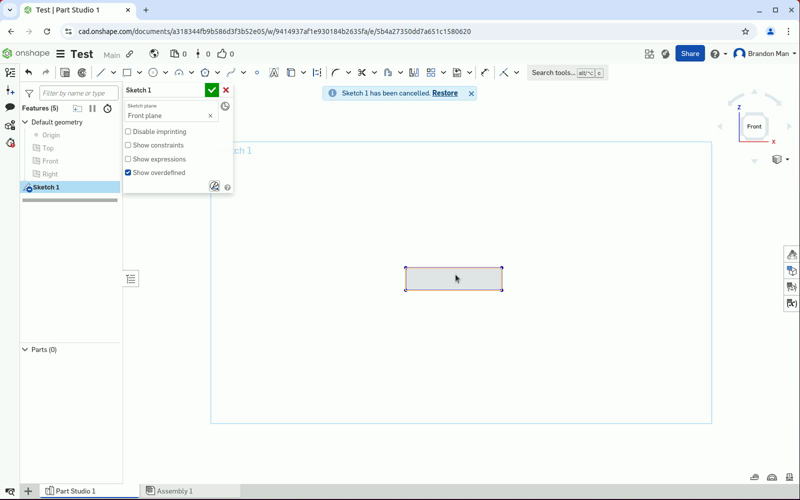
click(455, 274)
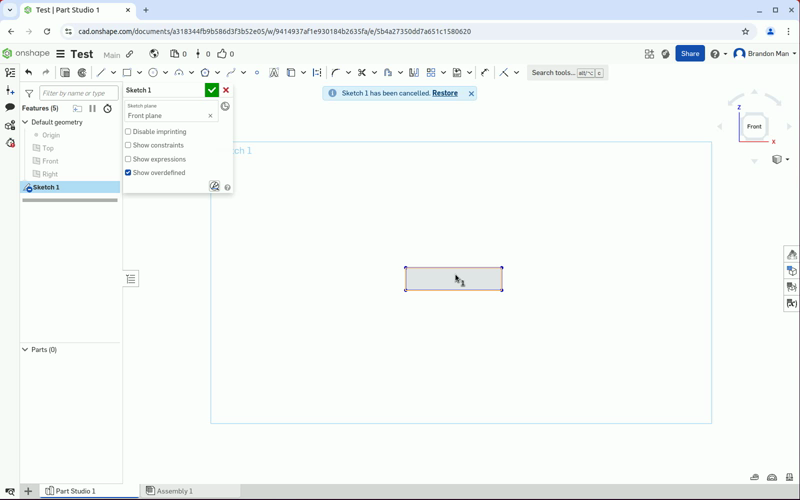
mouse_move(73, 352)
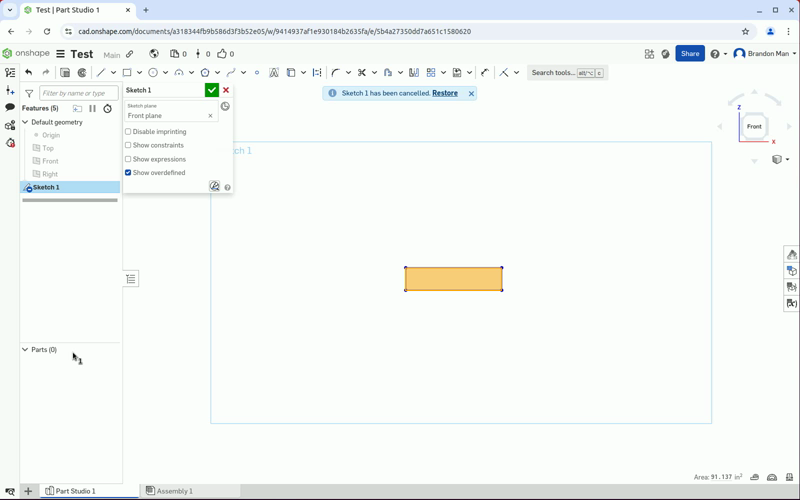
key(shift+y)
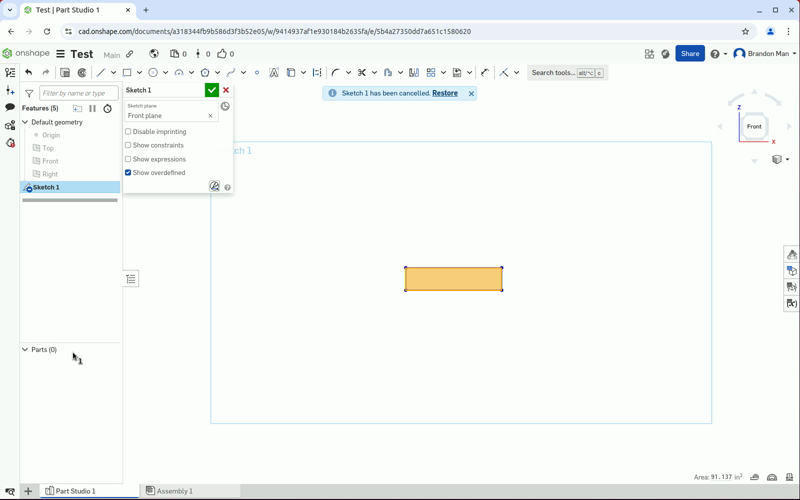
key(shift+e)
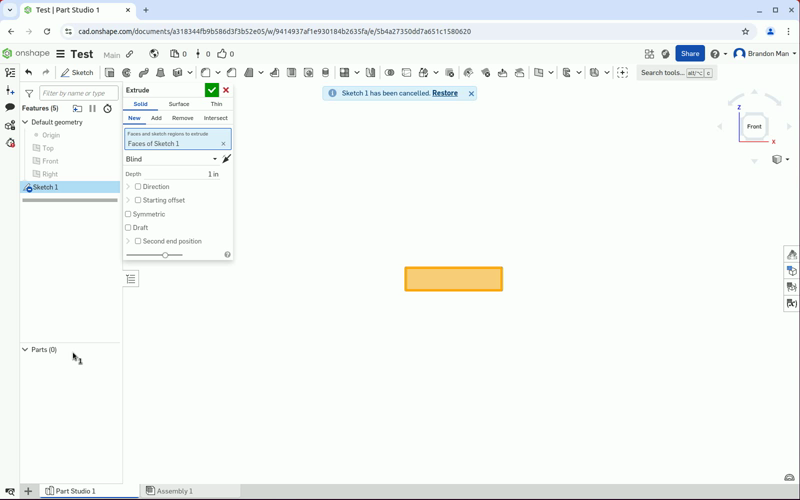
mouse_move(143, 106)
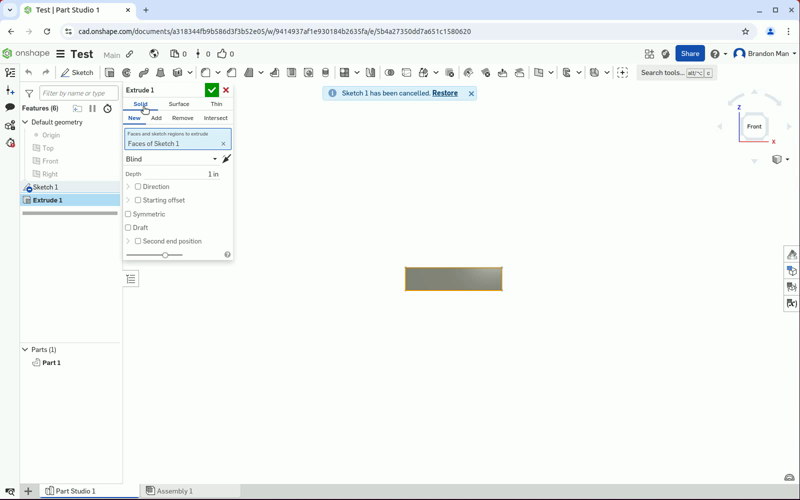
click(143, 106)
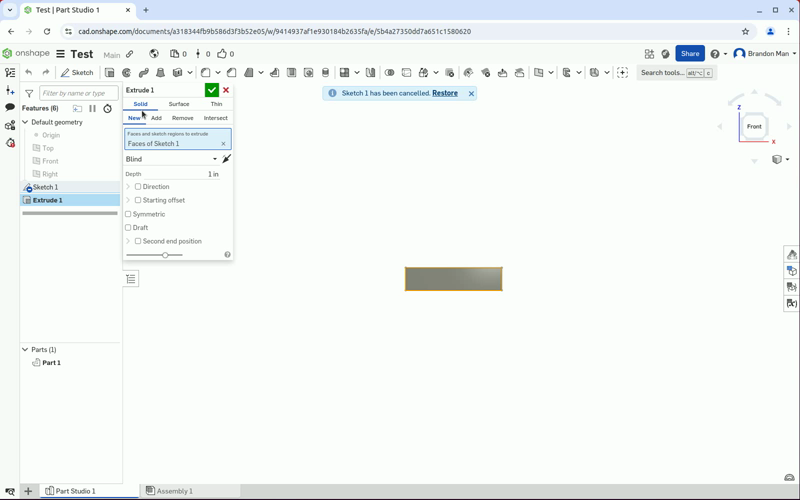
mouse_move(137, 120)
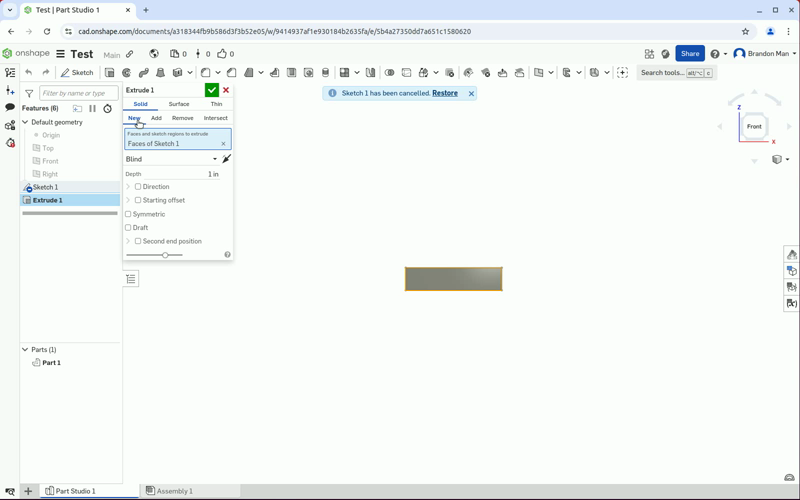
click(137, 120)
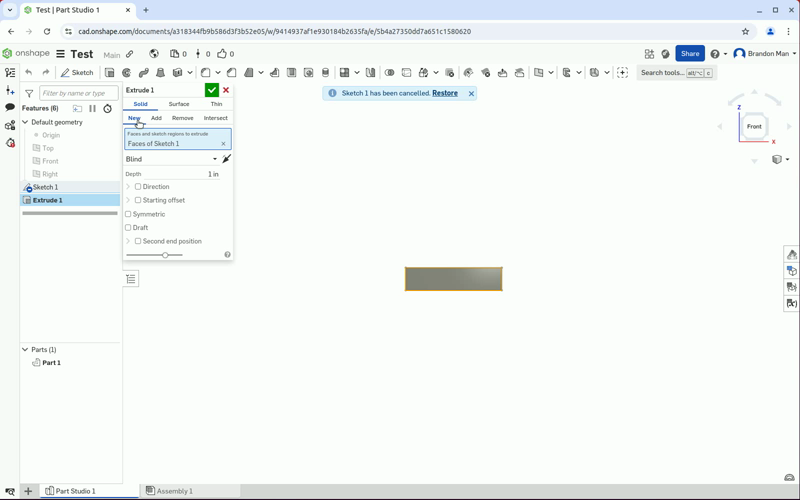
key(tab, 4)
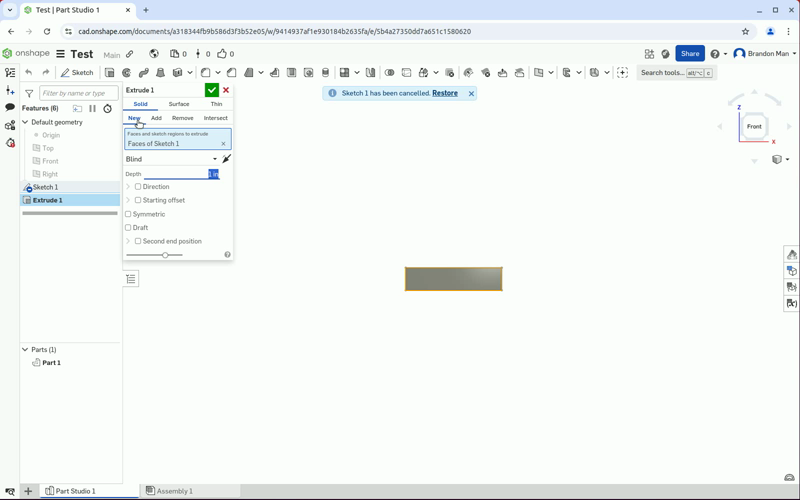
text(23.108)
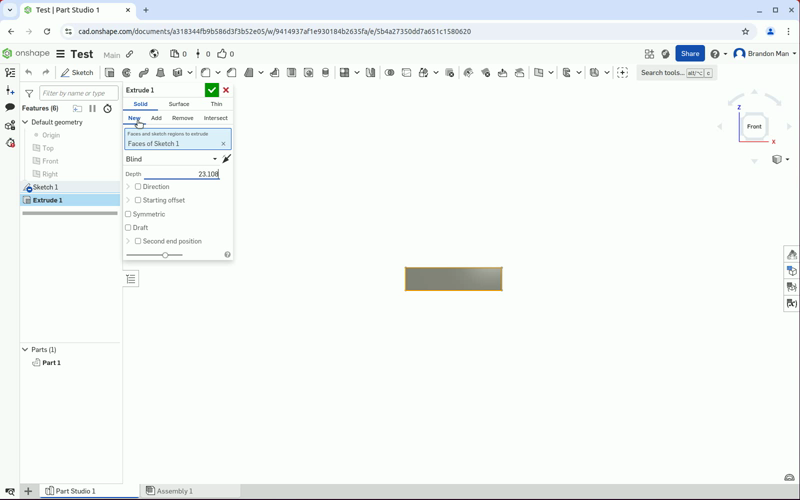
key(enter)
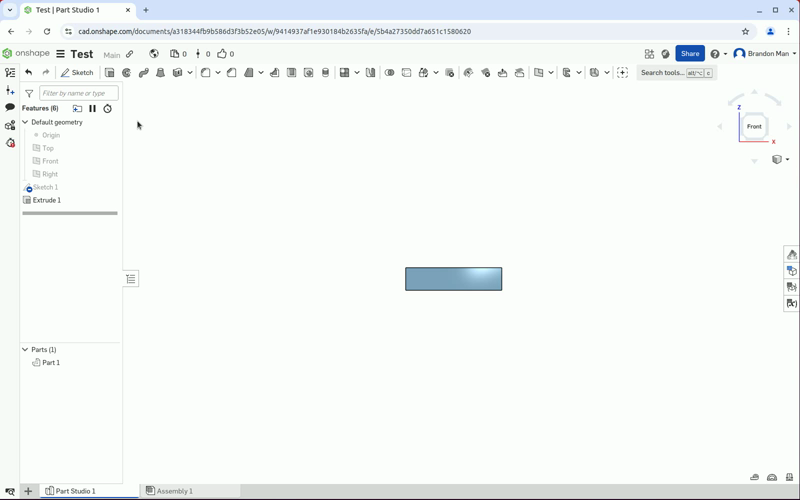
key(shift+h)
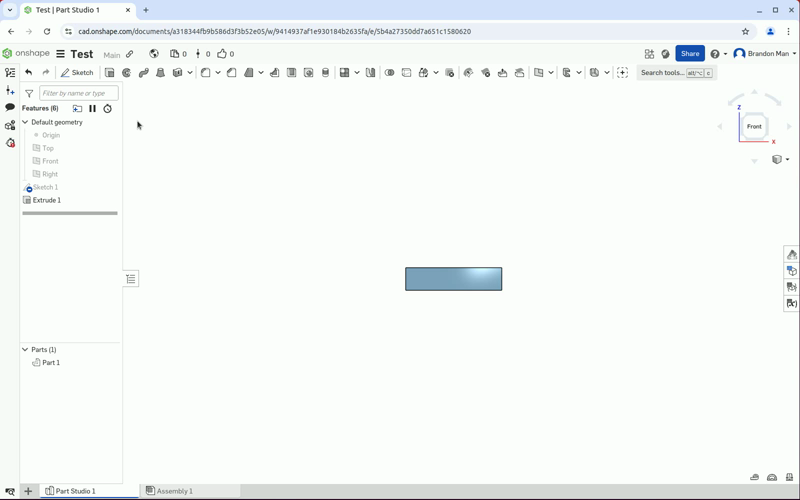
key(shift+h)
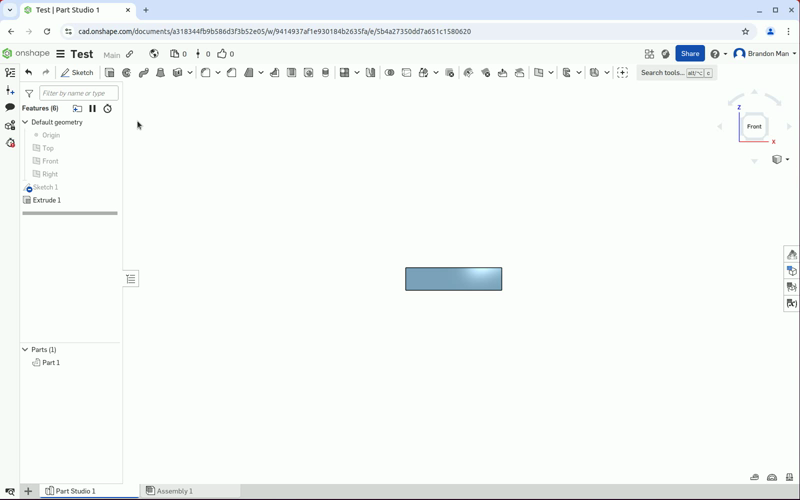
mouse_move(73, 189)
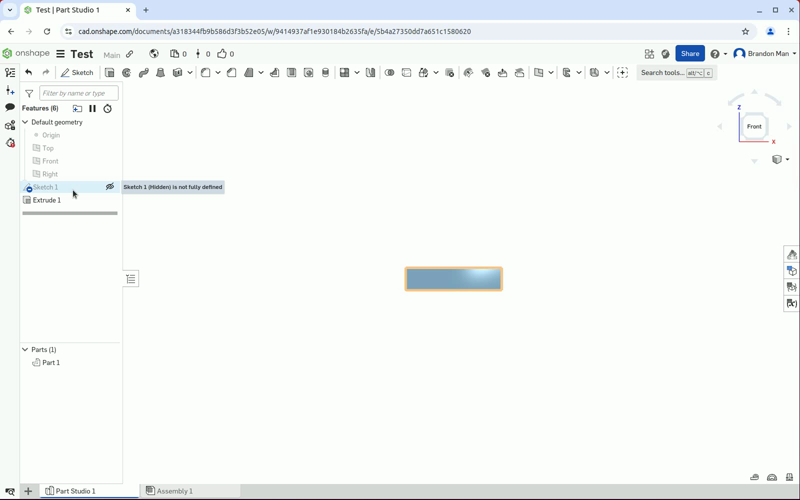
click(73, 189)
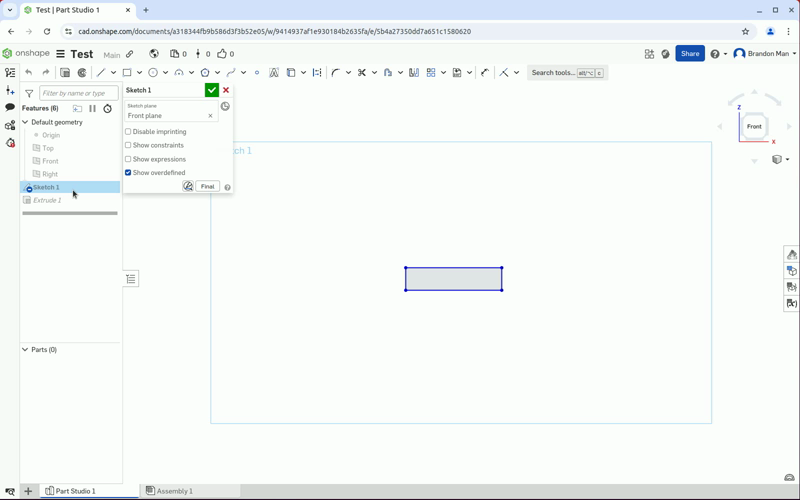
mouse_move(229, 92)
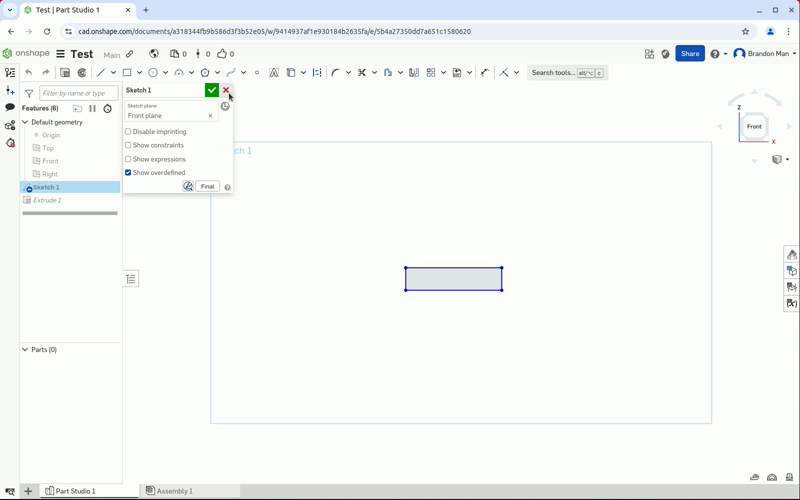
click(229, 92)
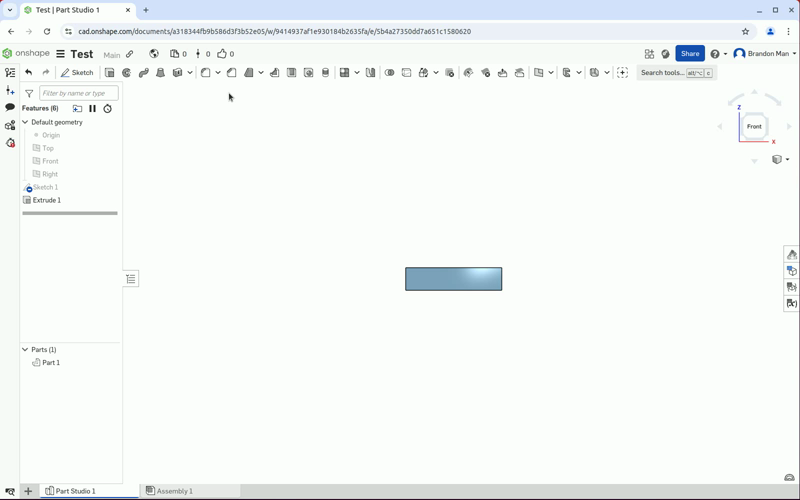
mouse_move(73, 352)
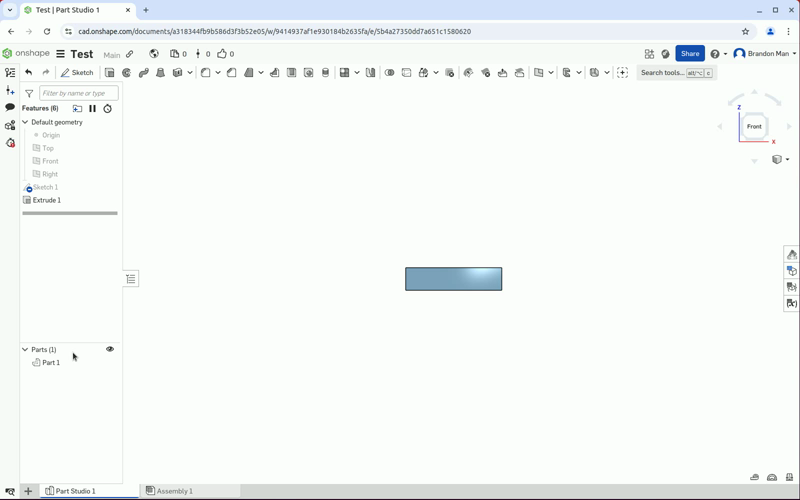
key(y)
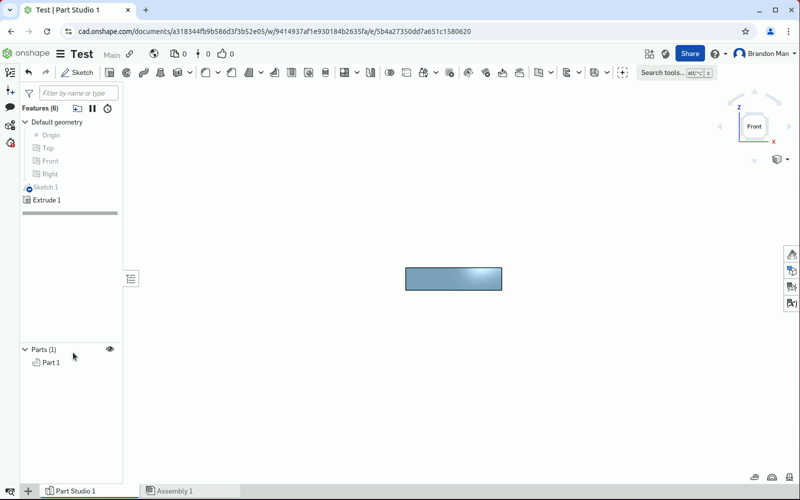
key(shift+p)
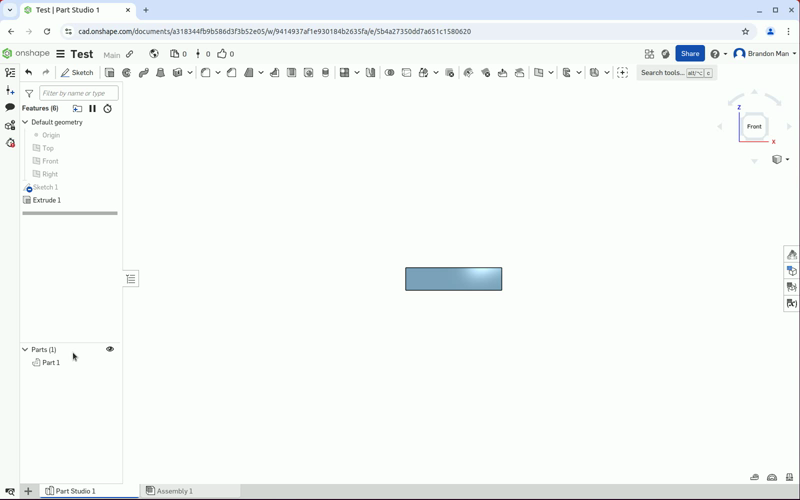
key(space)
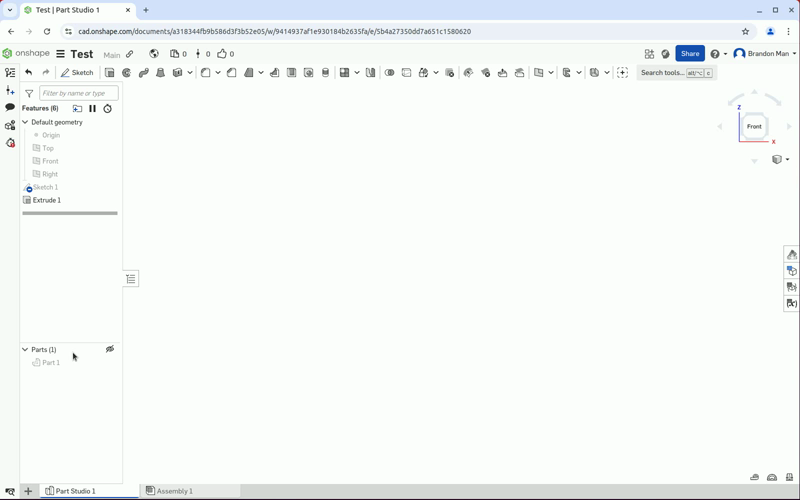
key_down(shift)
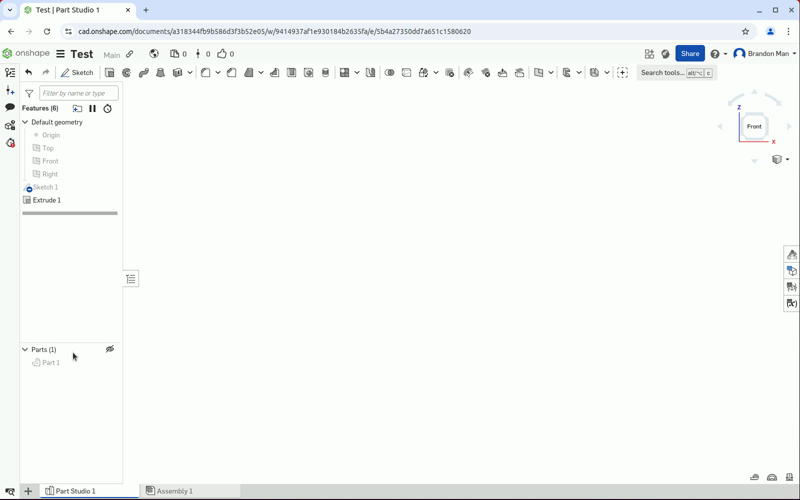
key(left)
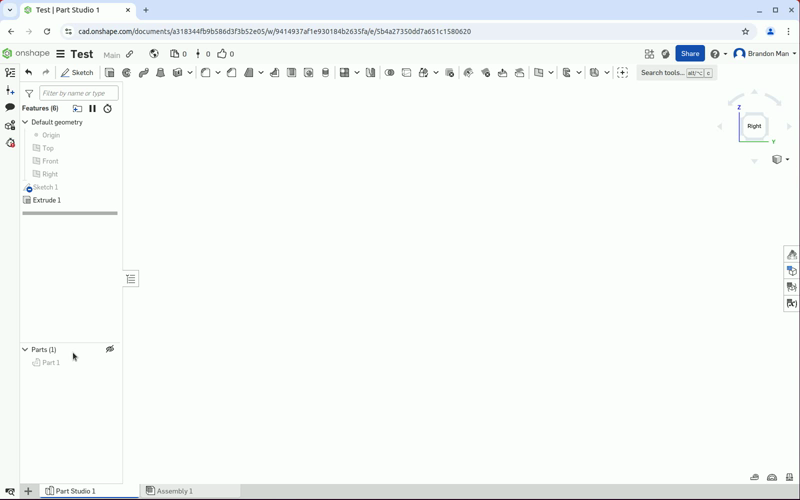
key_up(shift)
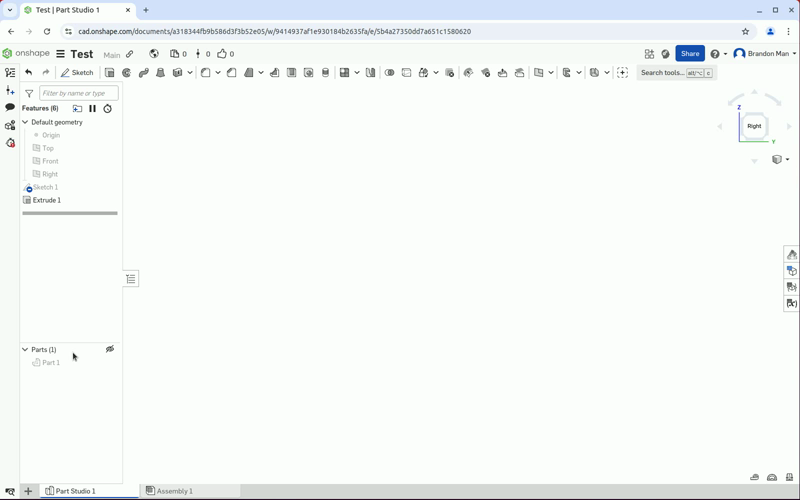
mouse_move(73, 352)
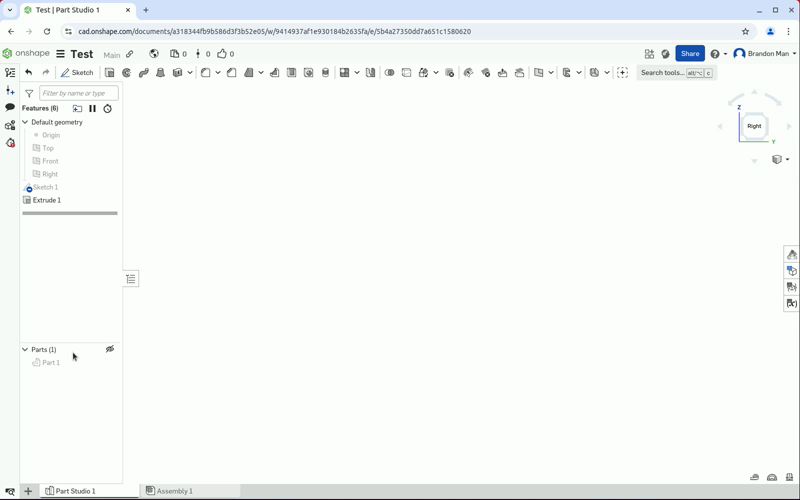
key(shift+y)
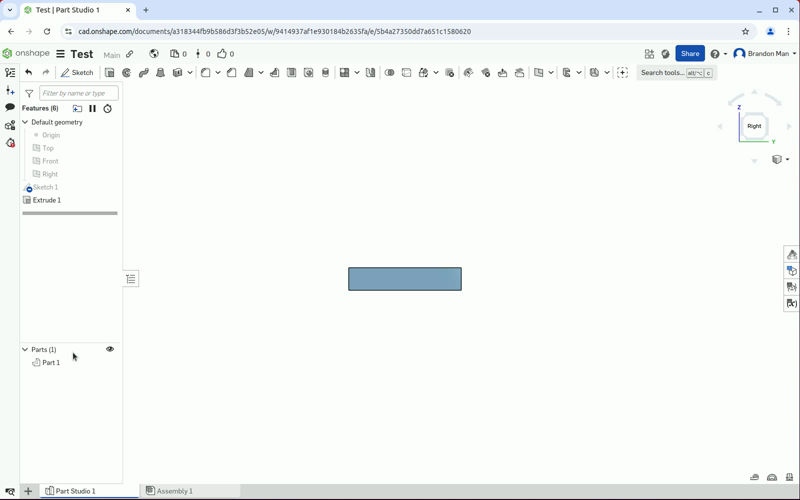
mouse_move(541, 75)
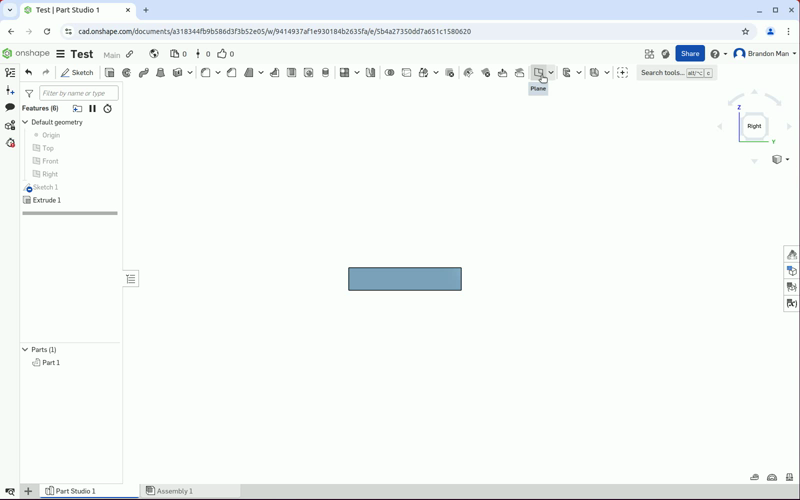
click(541, 75)
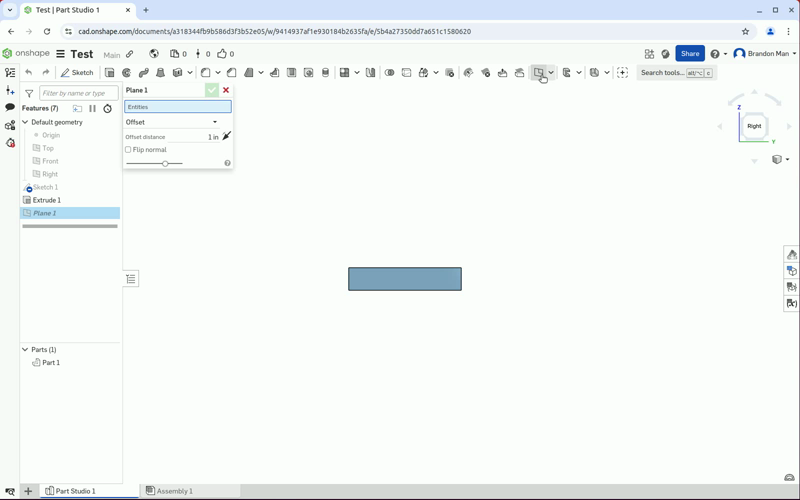
mouse_move(73, 176)
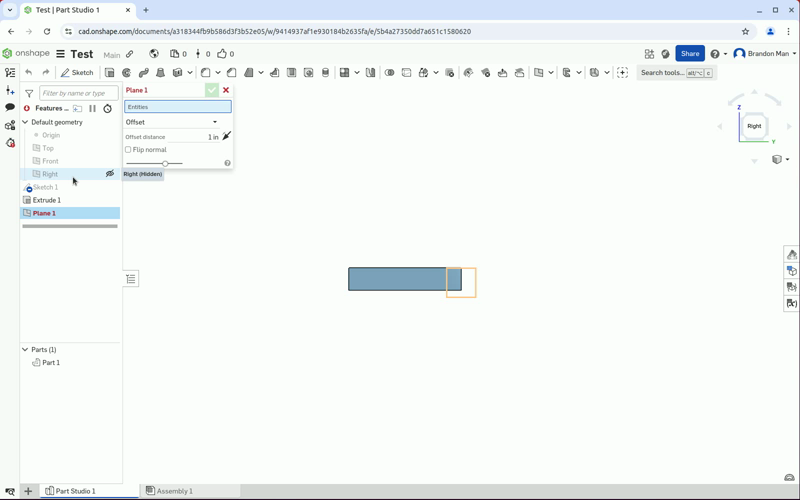
click(73, 176)
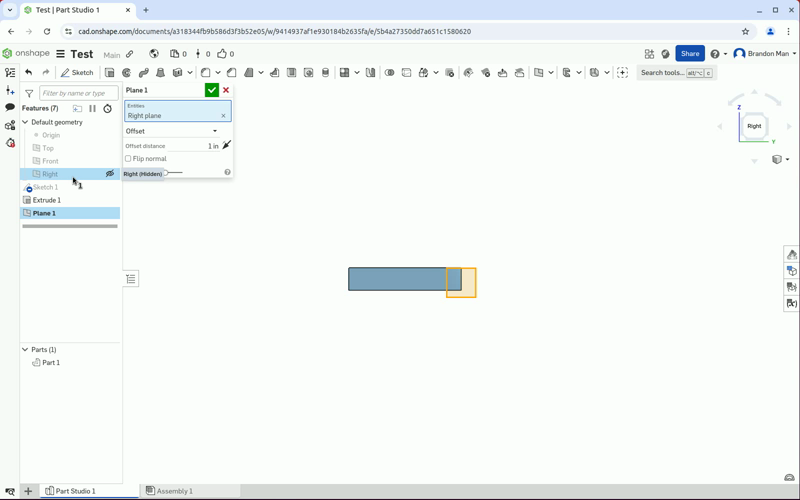
key(tab, 2)
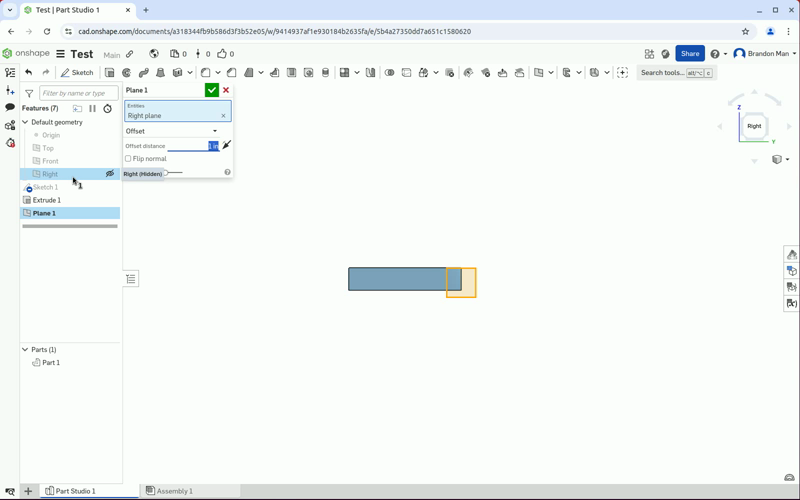
text(11.308)
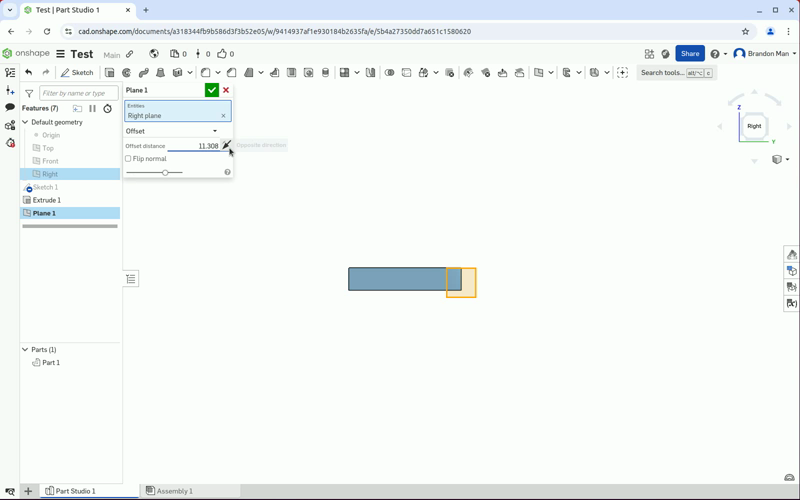
mouse_move(229, 147)
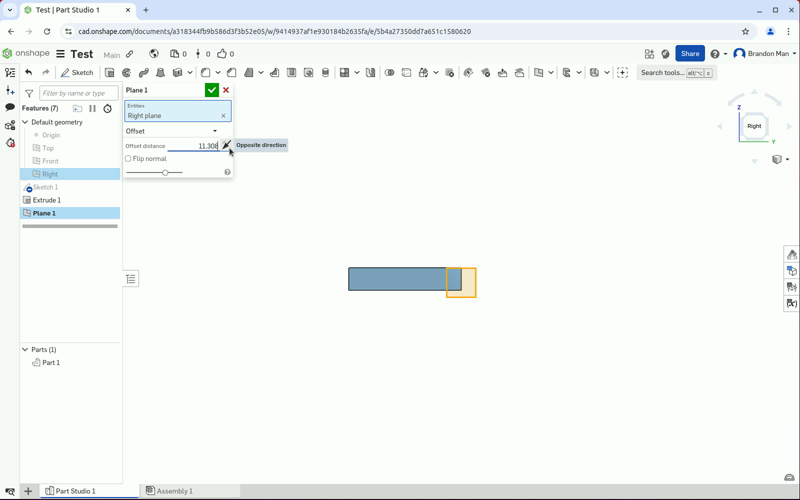
click(229, 147)
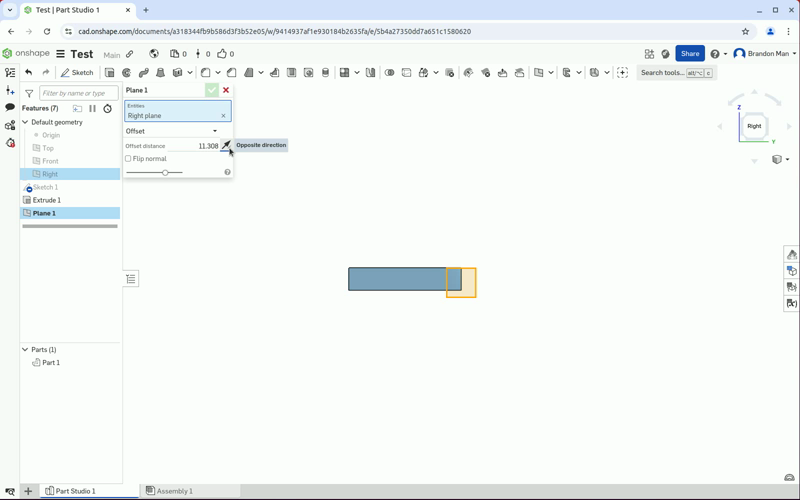
key(enter, 2)
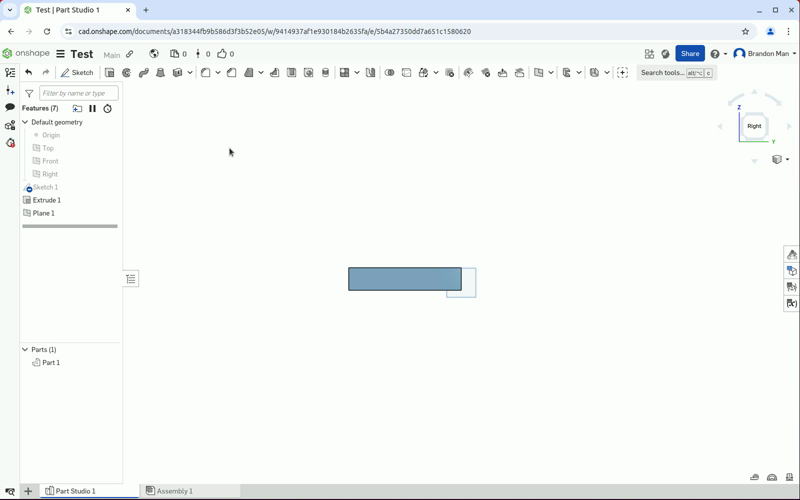
key(shift+s)
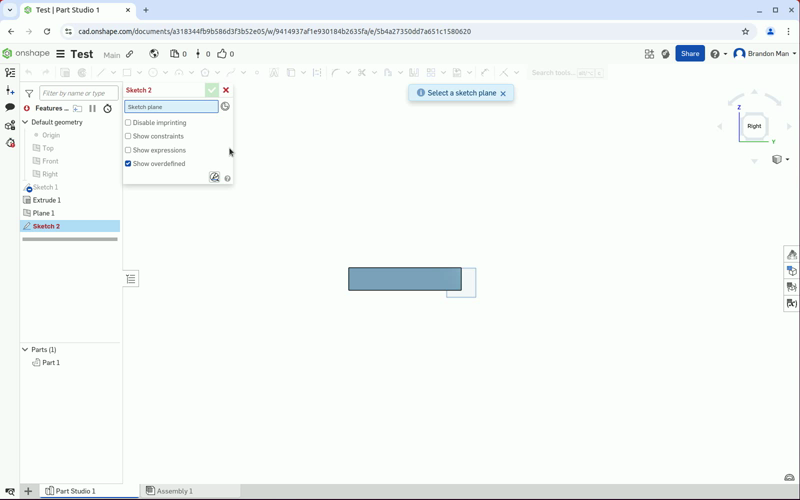
mouse_move(73, 215)
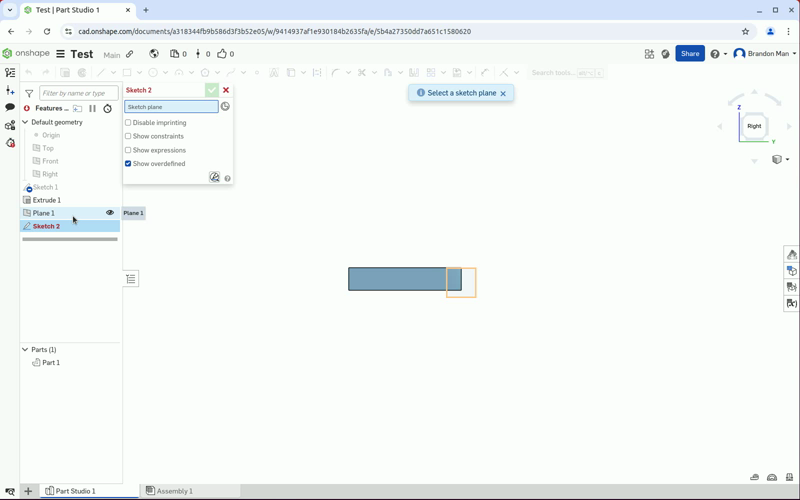
click(73, 215)
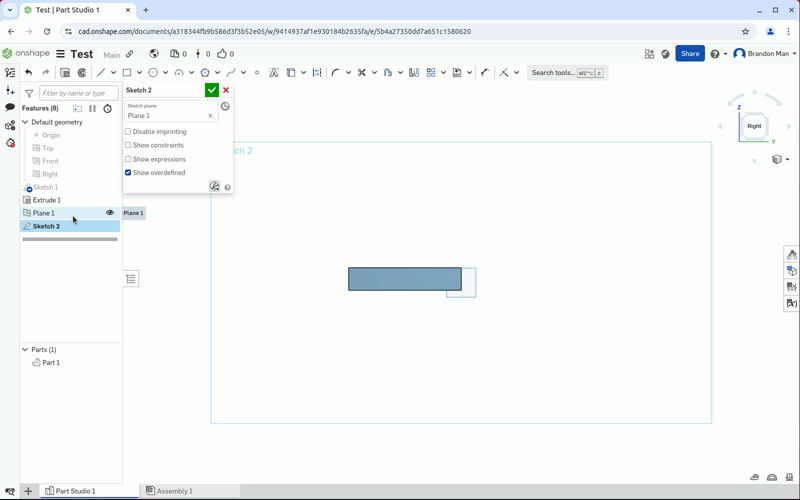
mouse_move(73, 352)
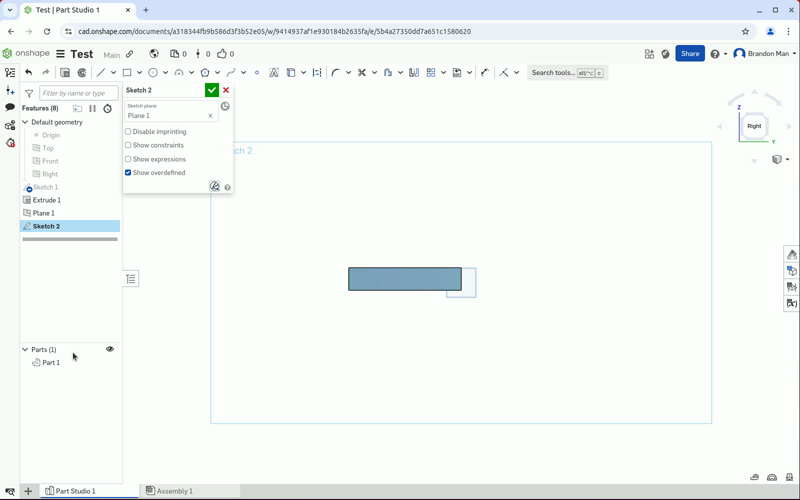
key(y)
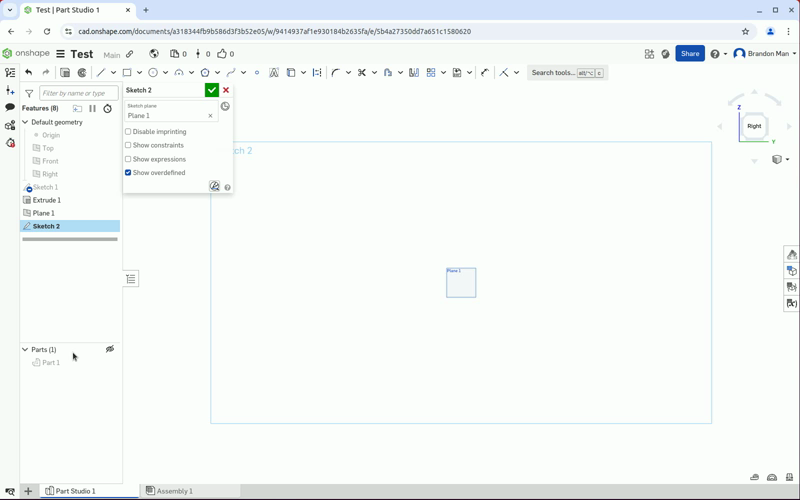
key(l)
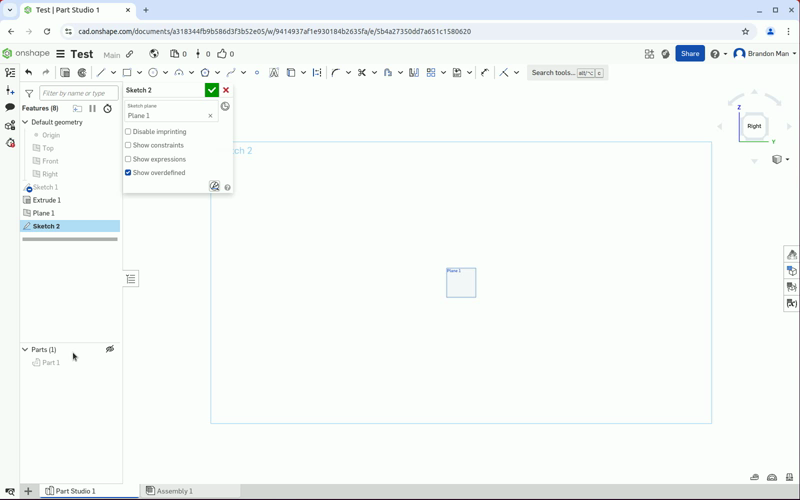
key_down(shift)
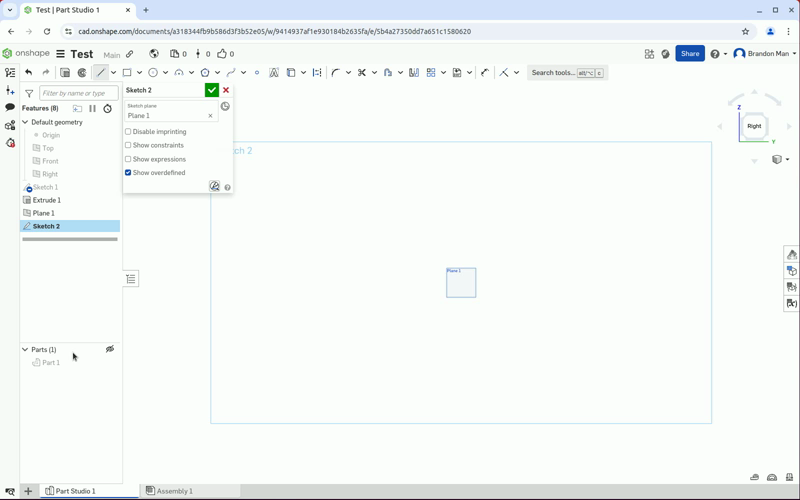
mouse_move(348, 267)
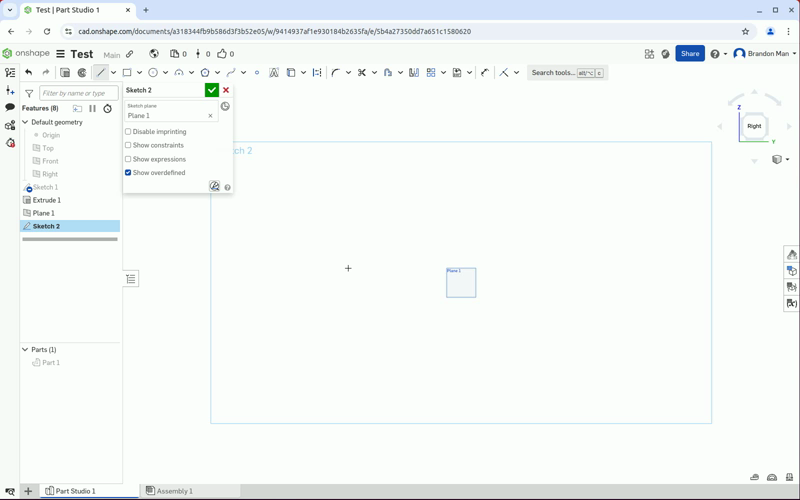
click(348, 267)
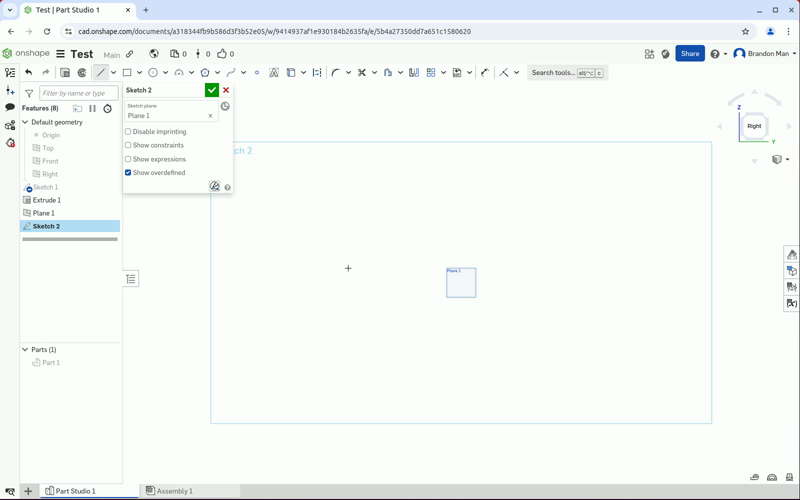
key_up(shift)
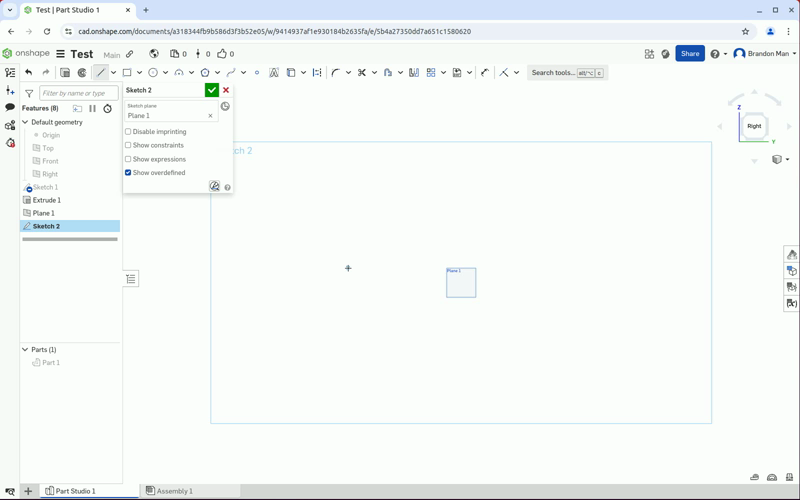
key_down(shift)
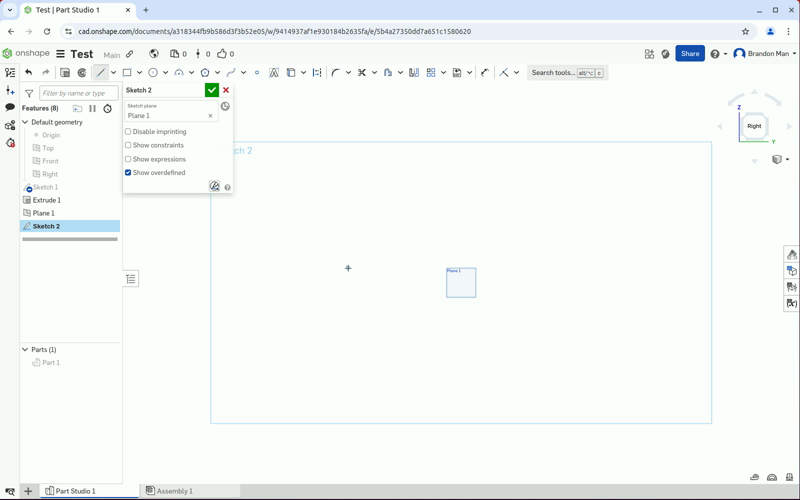
mouse_move(378, 267)
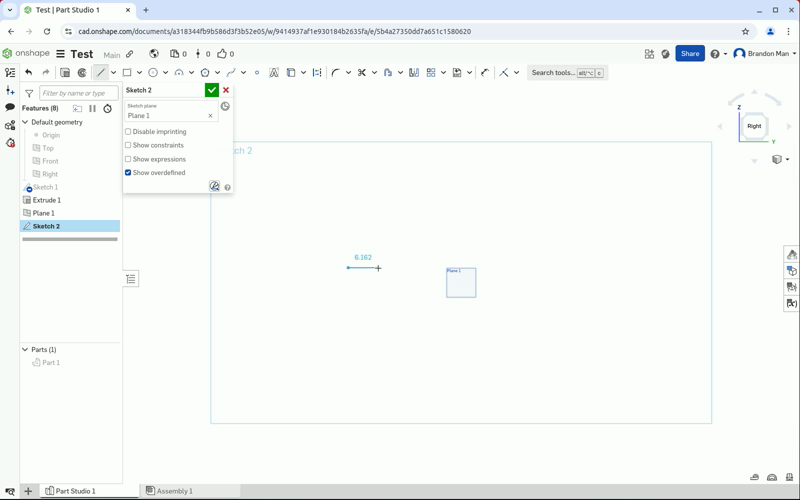
mouse_move(377, 267)
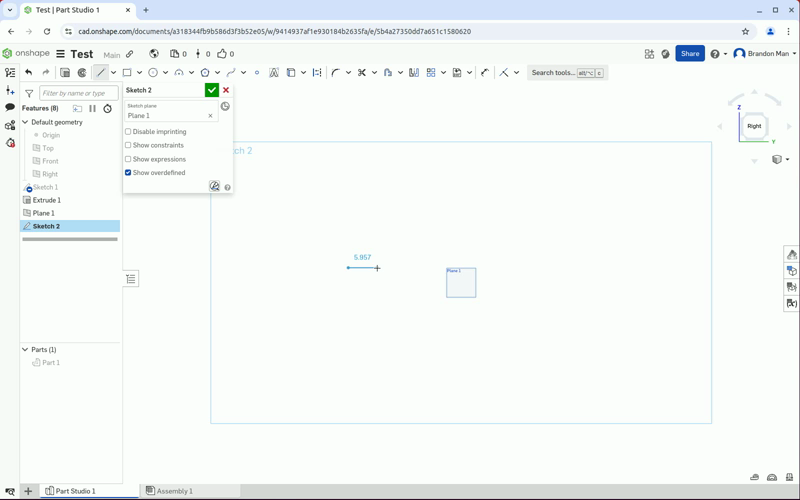
click(377, 267)
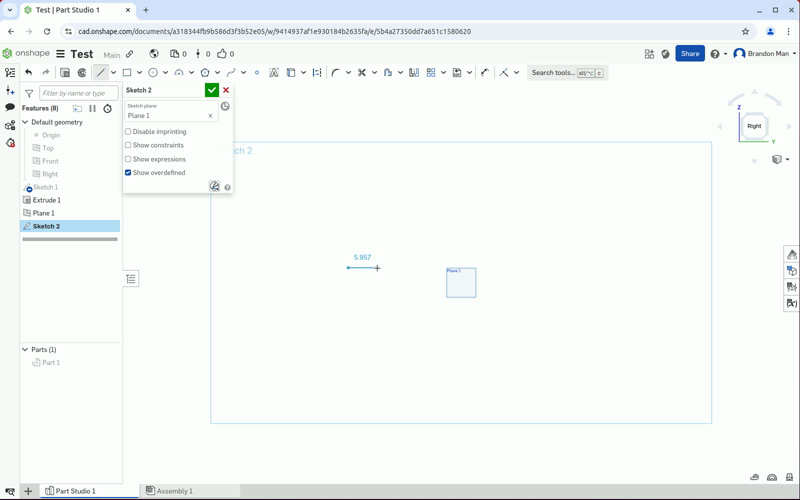
key_up(shift)
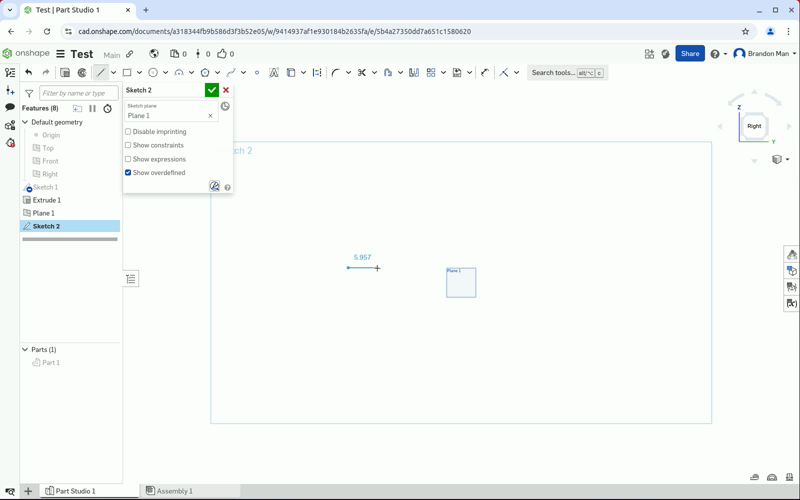
key_down(shift)
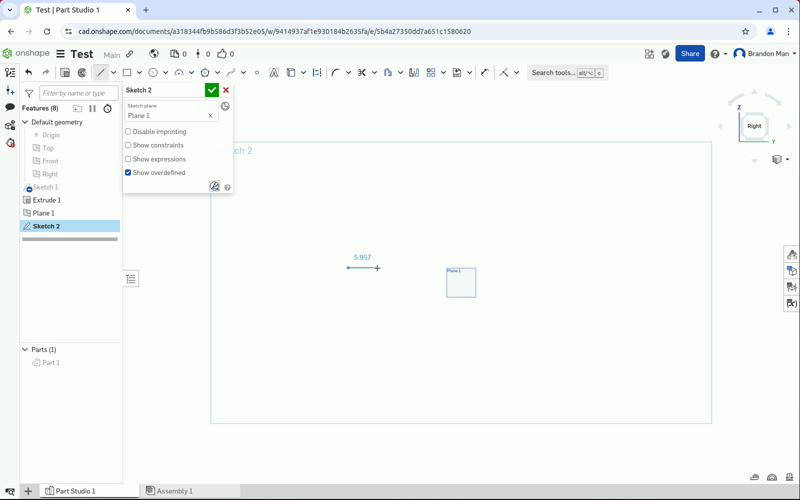
mouse_move(407, 267)
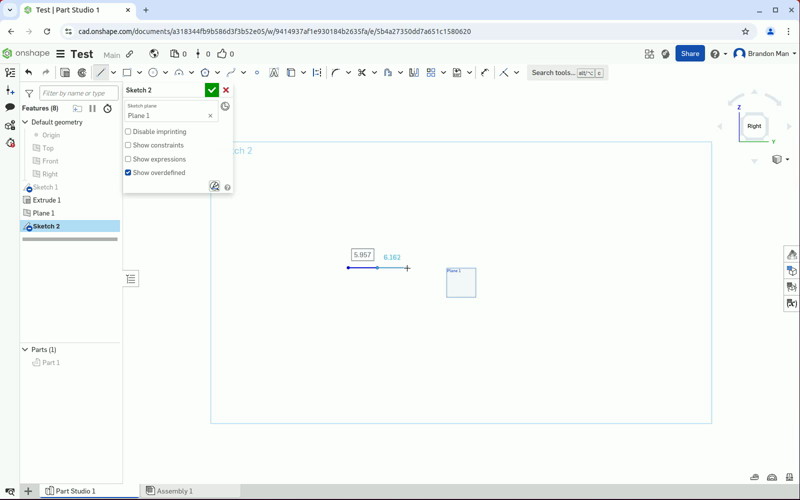
mouse_move(377, 238)
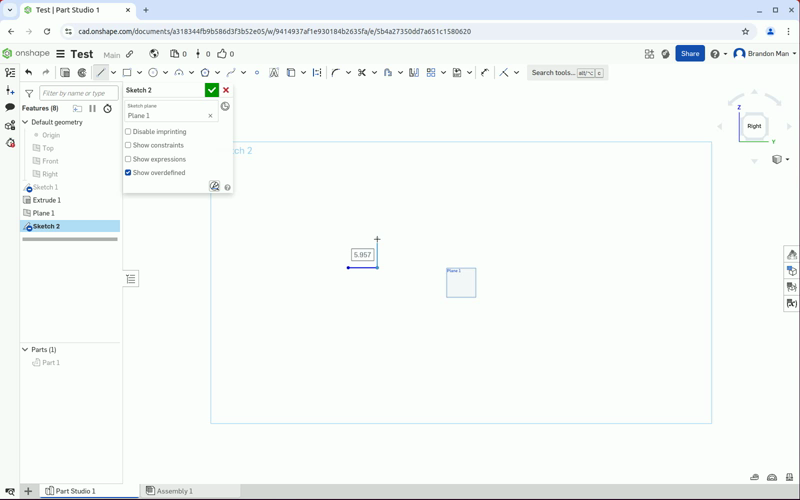
click(377, 238)
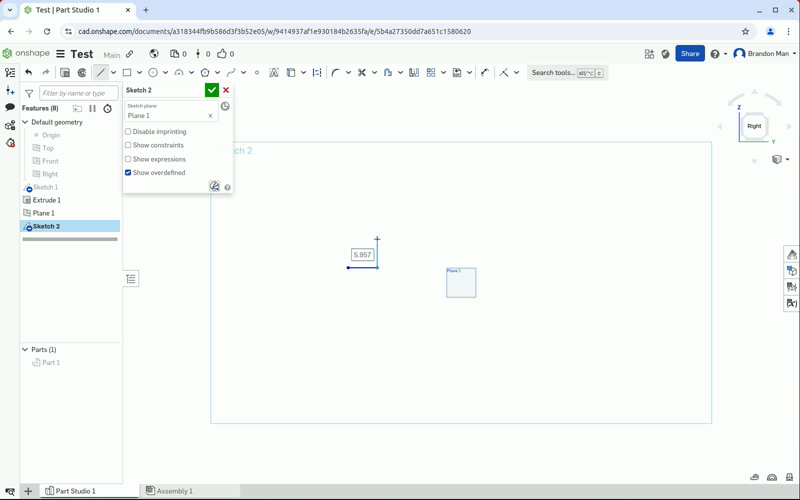
key_up(shift)
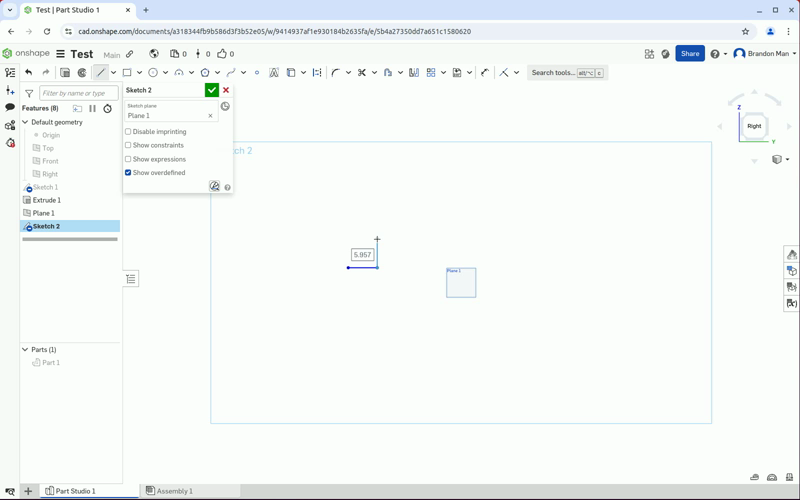
key_down(shift)
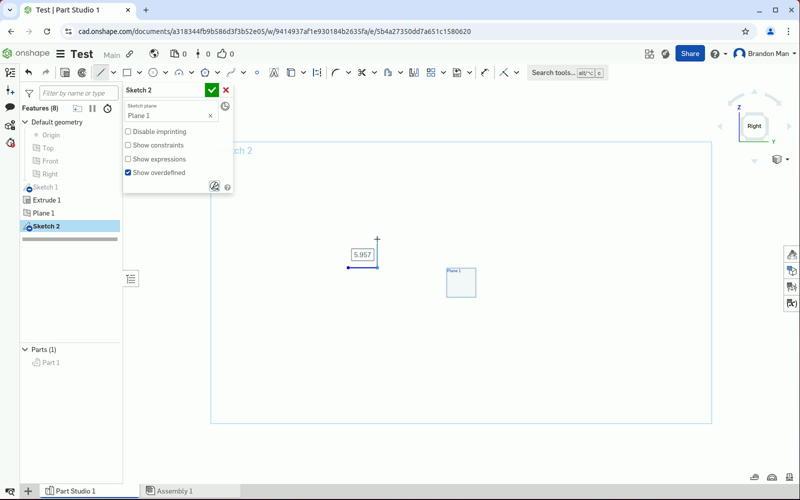
mouse_move(407, 238)
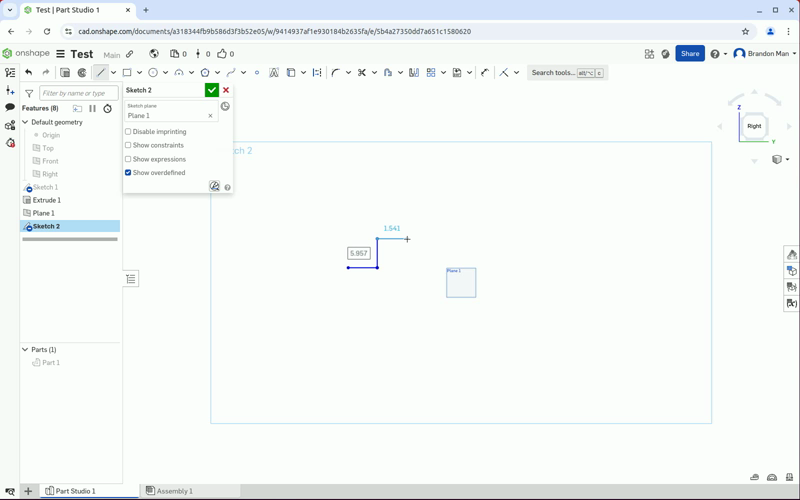
mouse_move(348, 238)
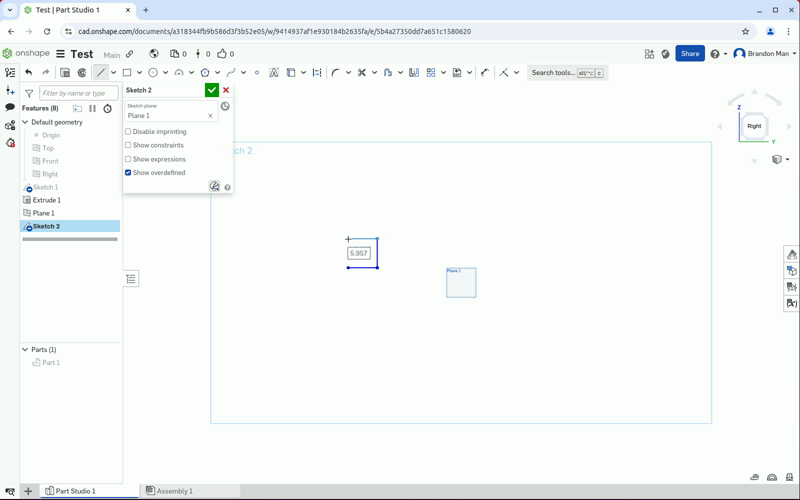
click(348, 238)
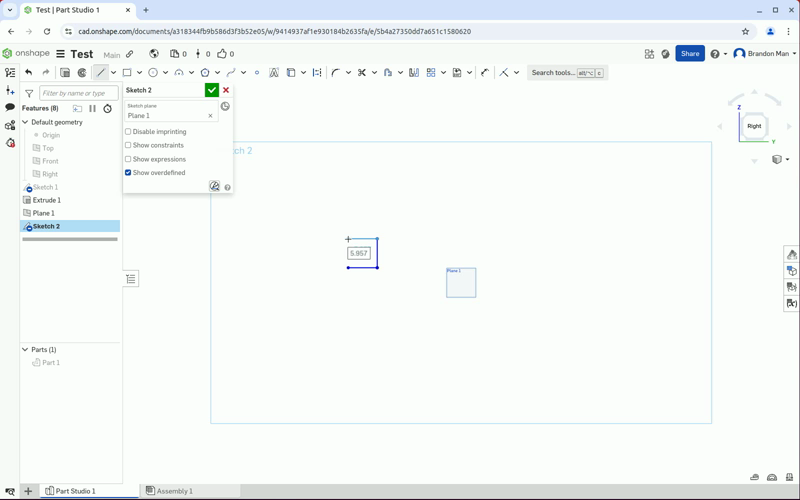
key_up(shift)
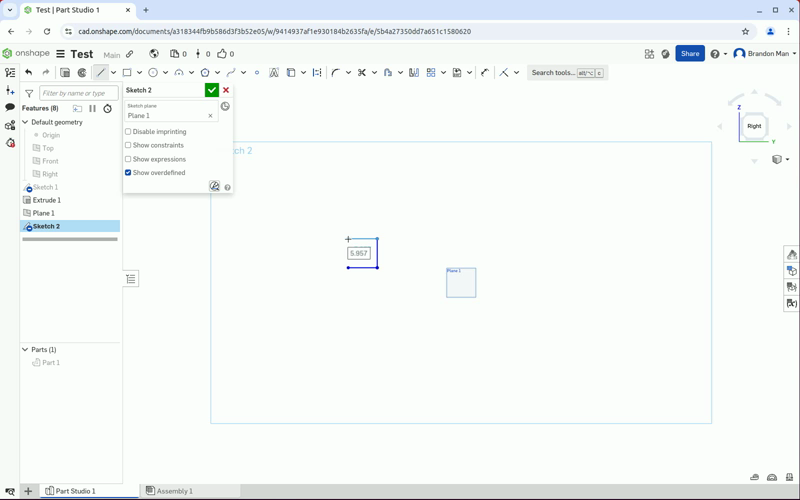
mouse_move(378, 238)
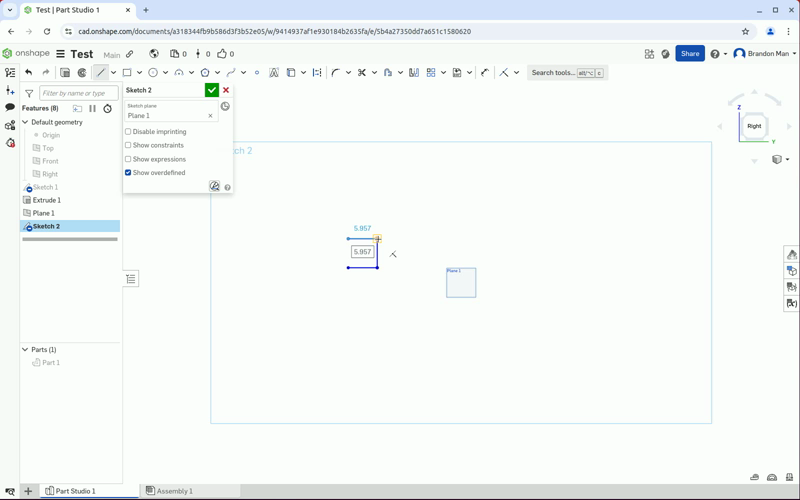
key_down(shift)
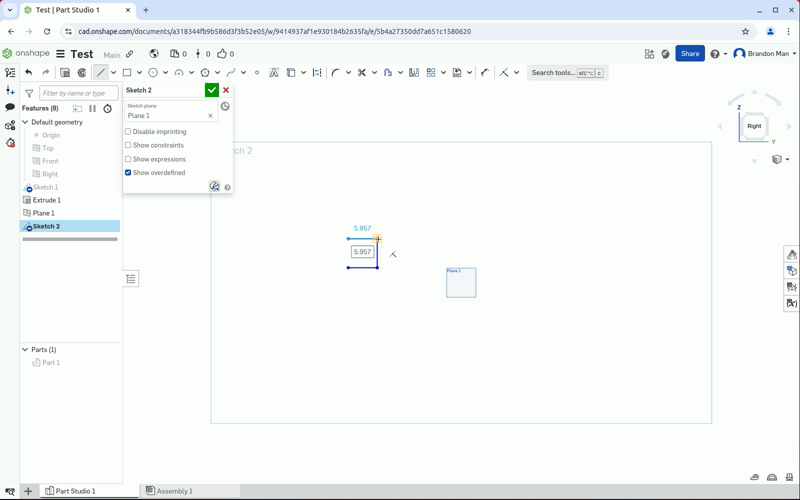
mouse_move(348, 267)
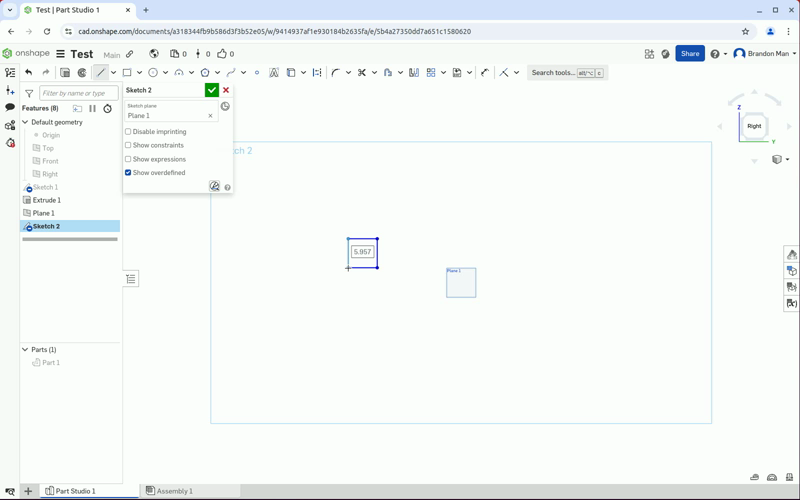
key_up(shift)
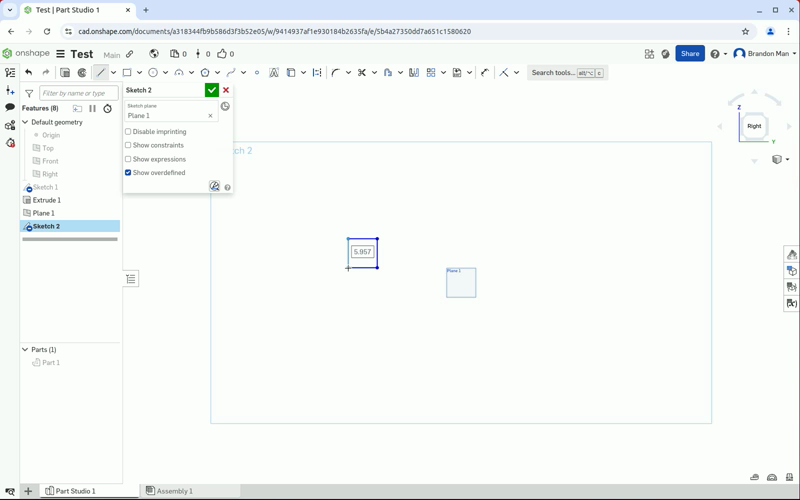
click(348, 267)
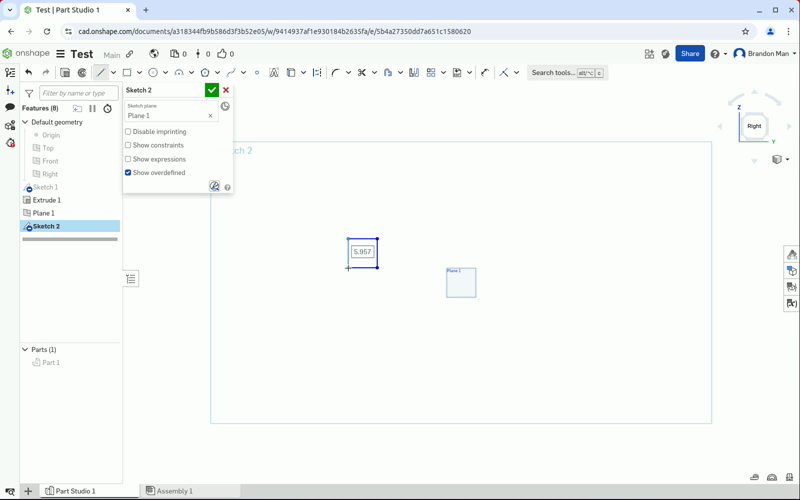
key(esc)
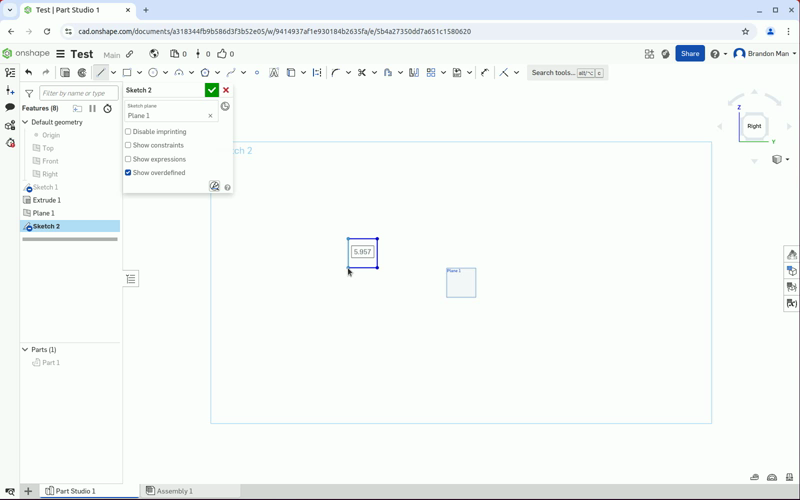
key(c)
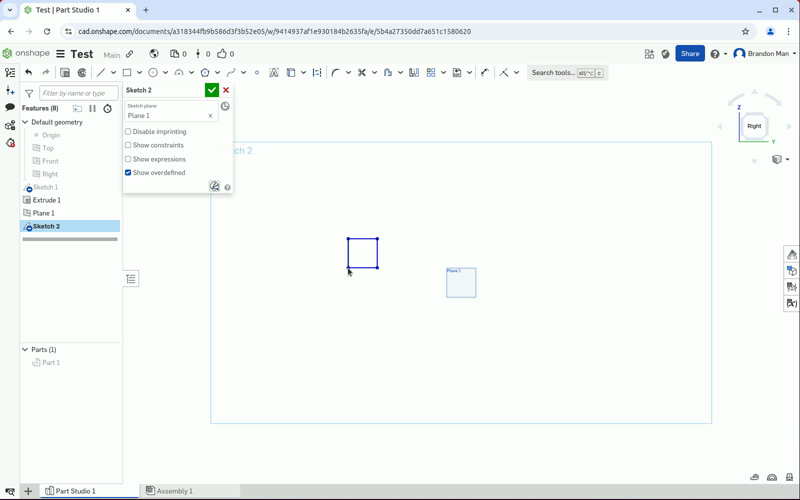
key_down(shift)
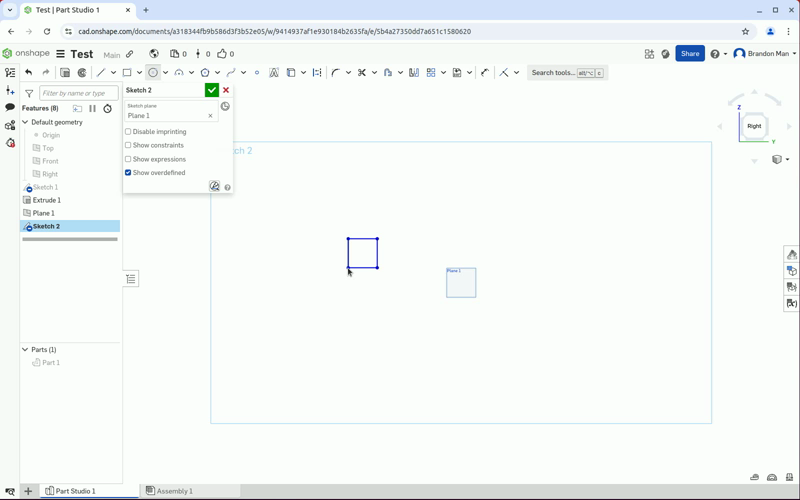
mouse_move(362, 252)
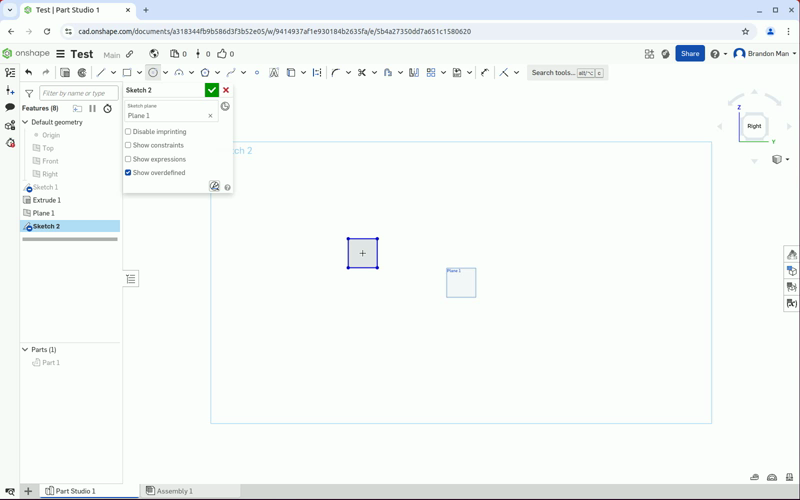
click(362, 252)
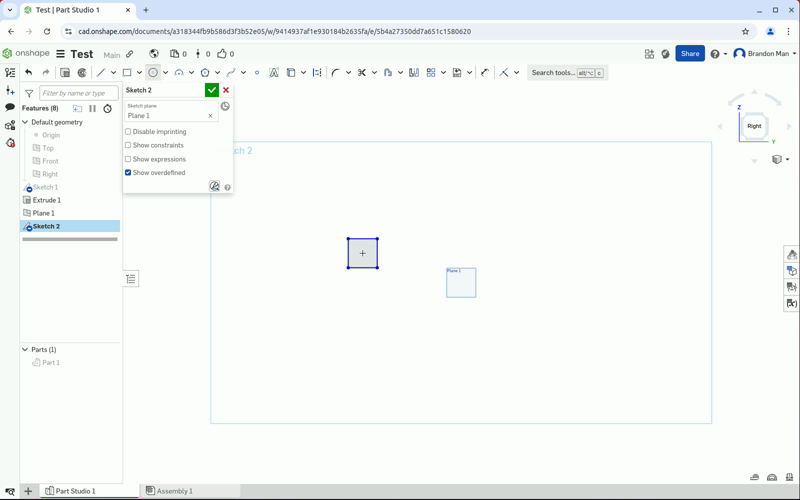
key_up(shift)
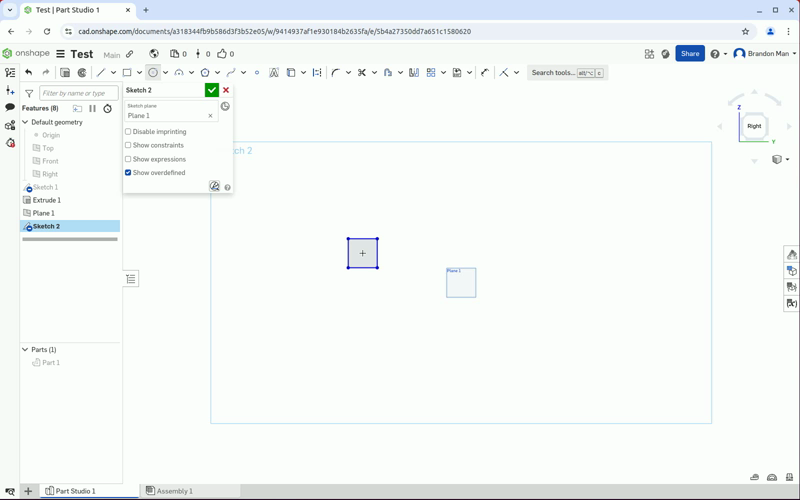
mouse_move(365, 252)
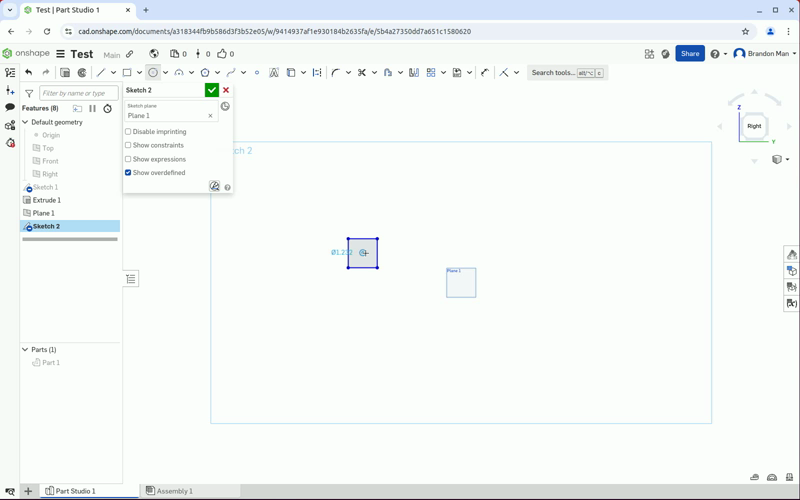
scroll(6)
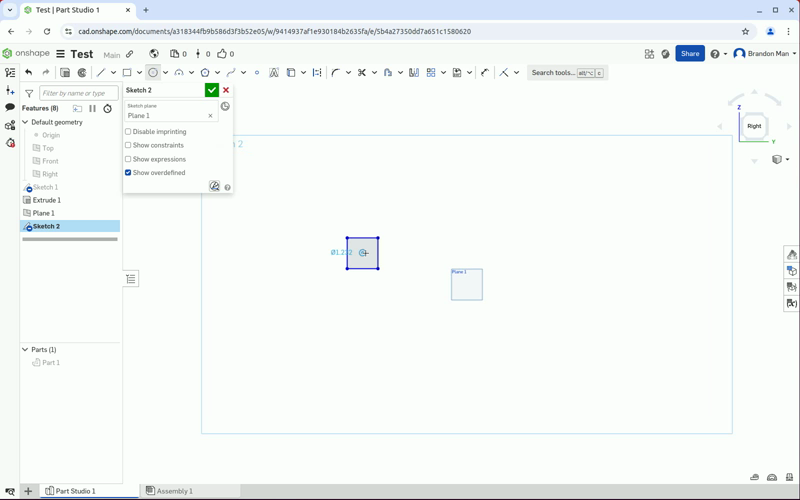
scroll(6)
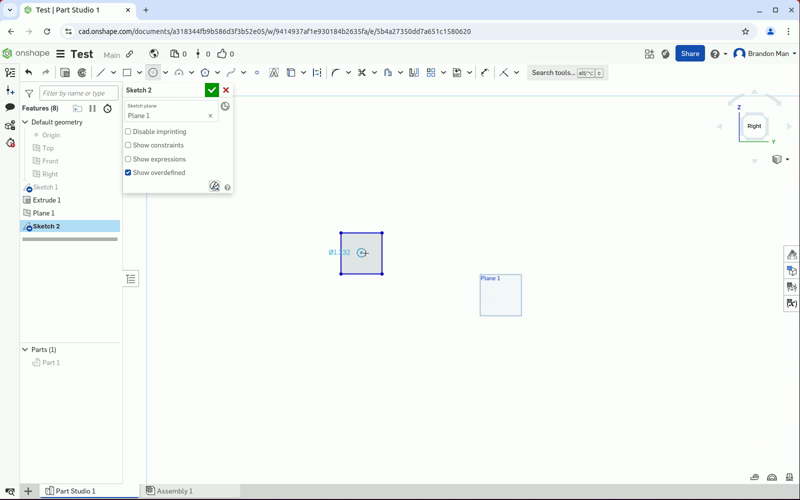
scroll(6)
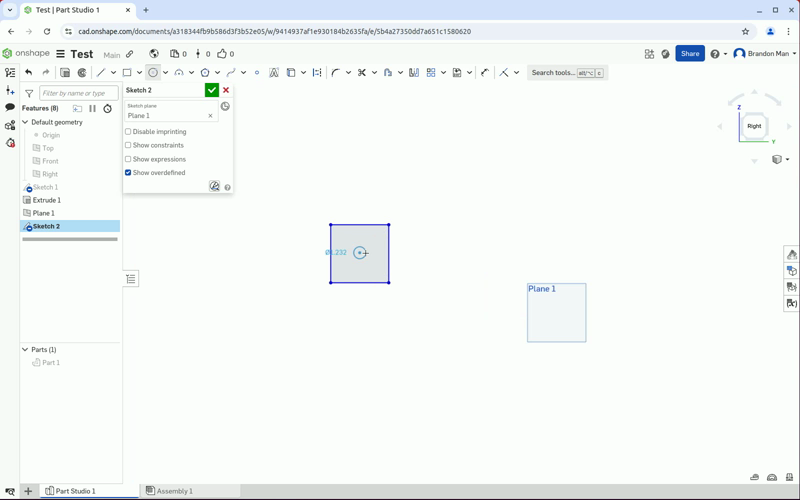
scroll(6)
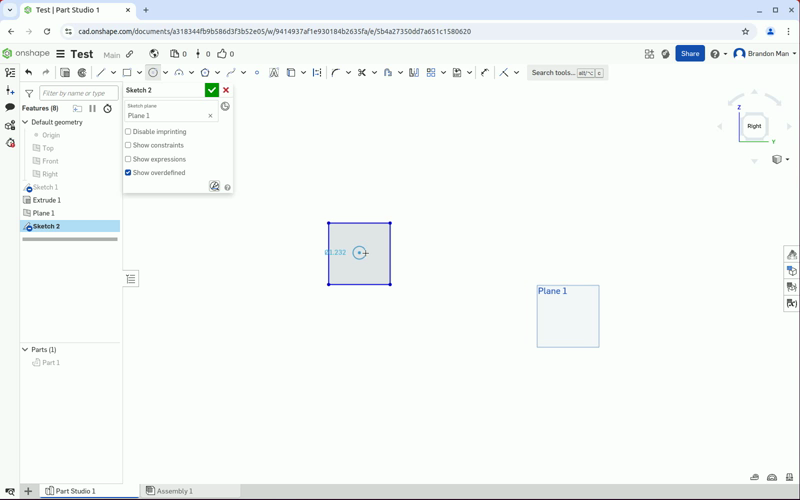
scroll(6)
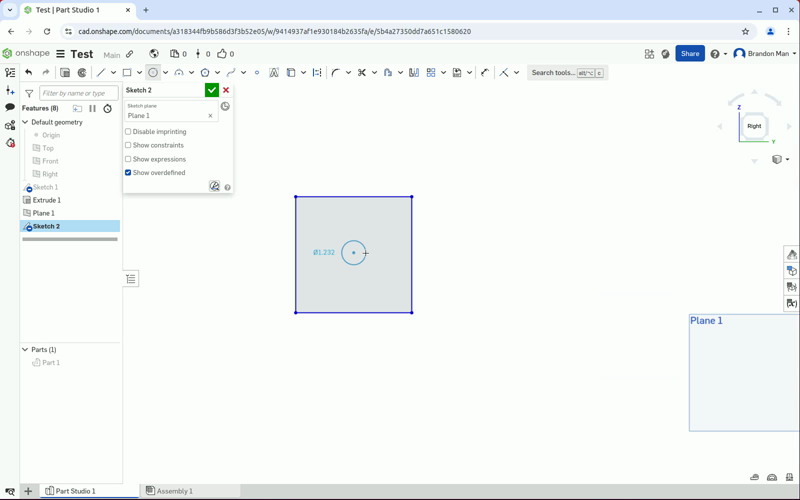
scroll(6)
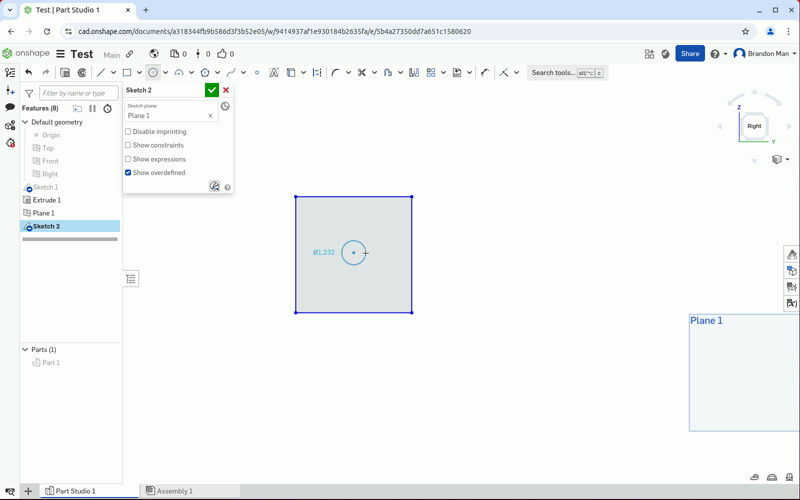
scroll(6)
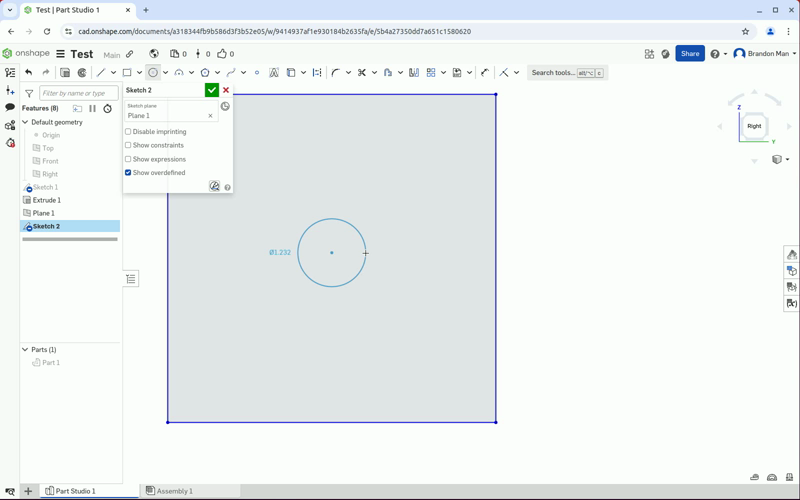
click(365, 252)
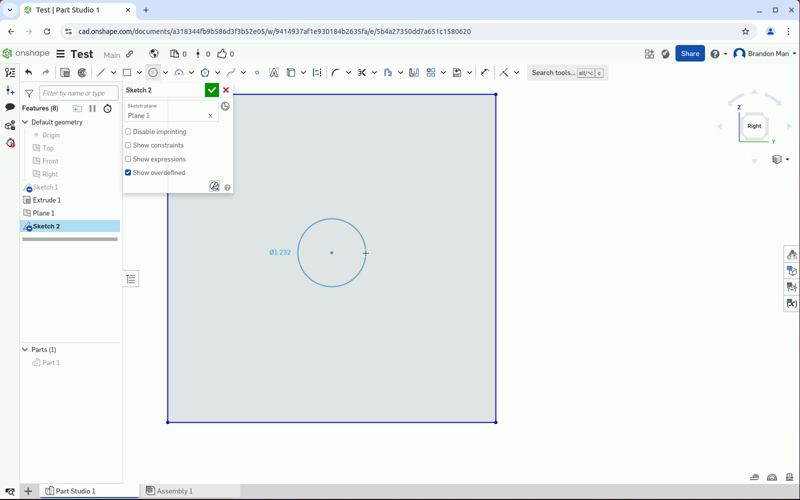
scroll(-6)
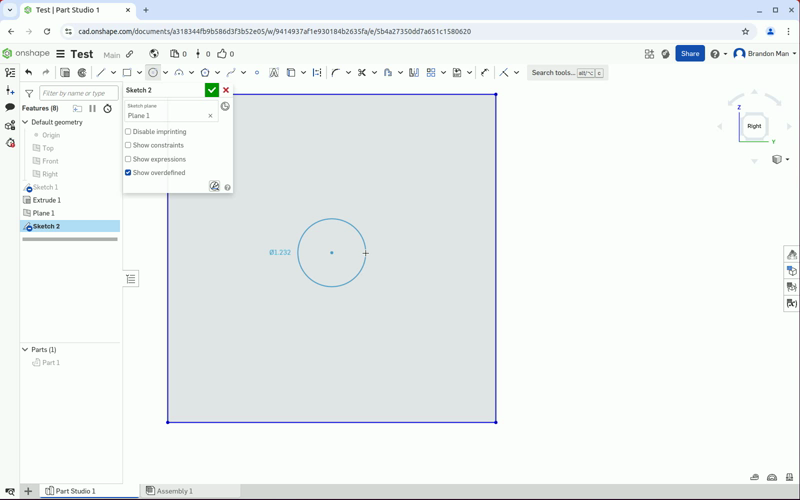
scroll(-6)
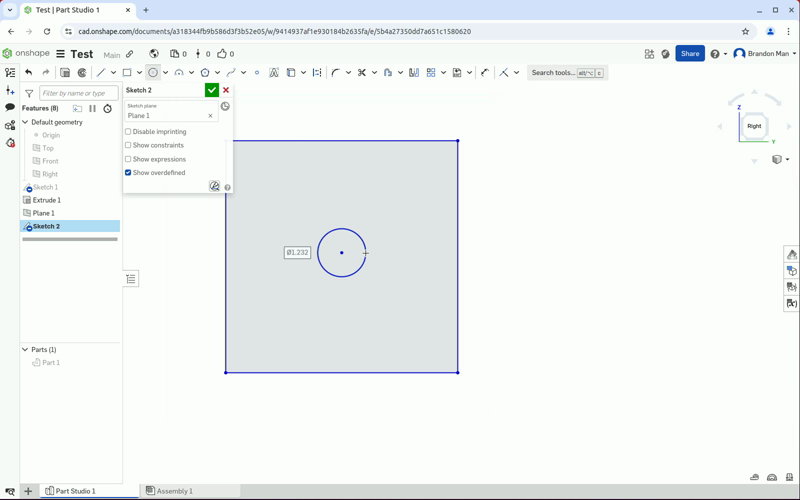
scroll(-6)
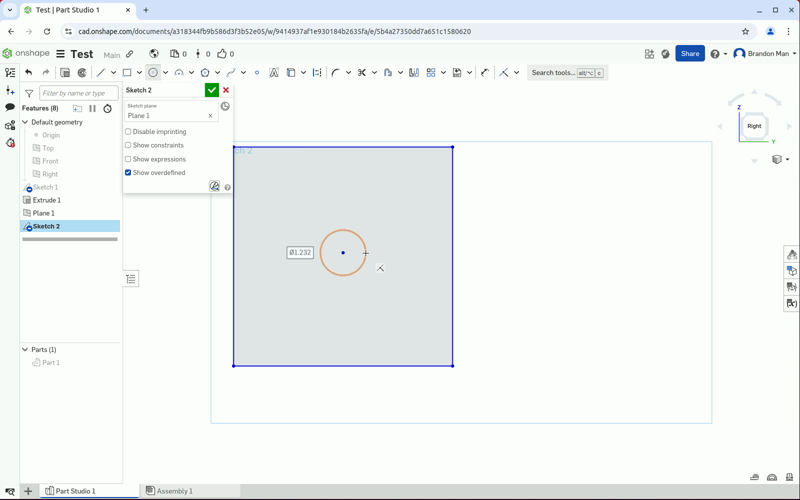
scroll(-6)
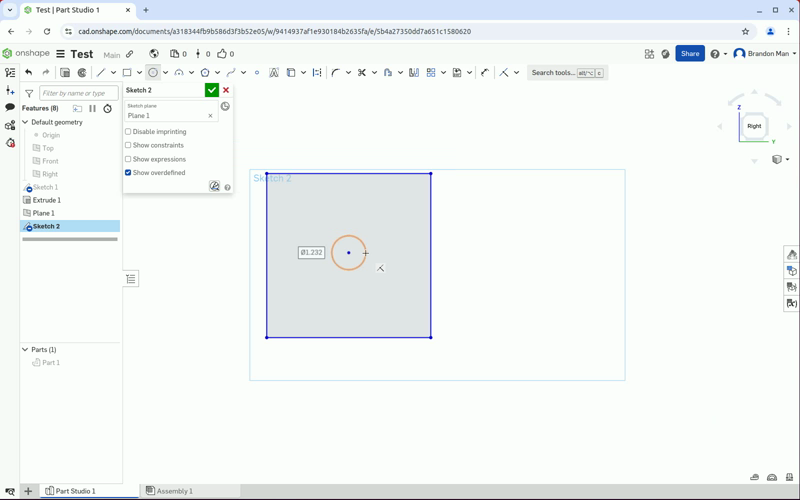
scroll(-6)
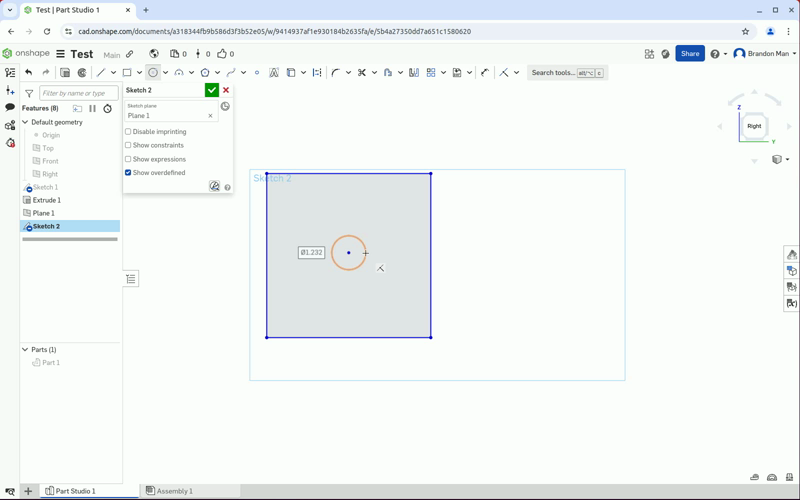
scroll(-6)
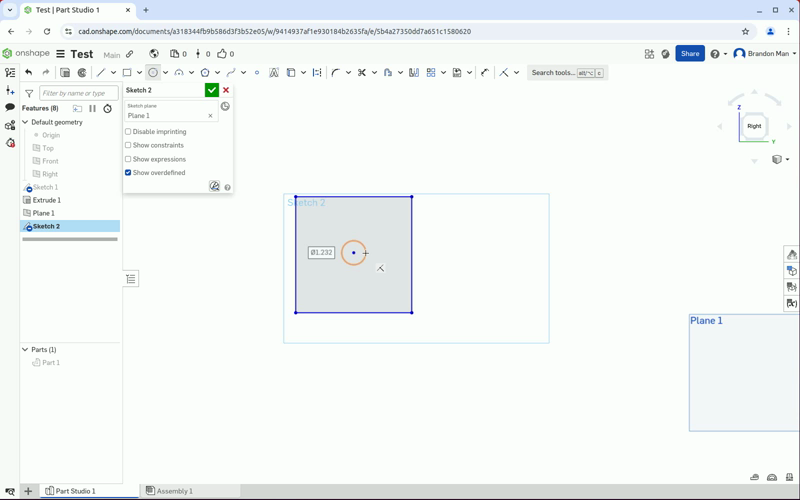
scroll(-6)
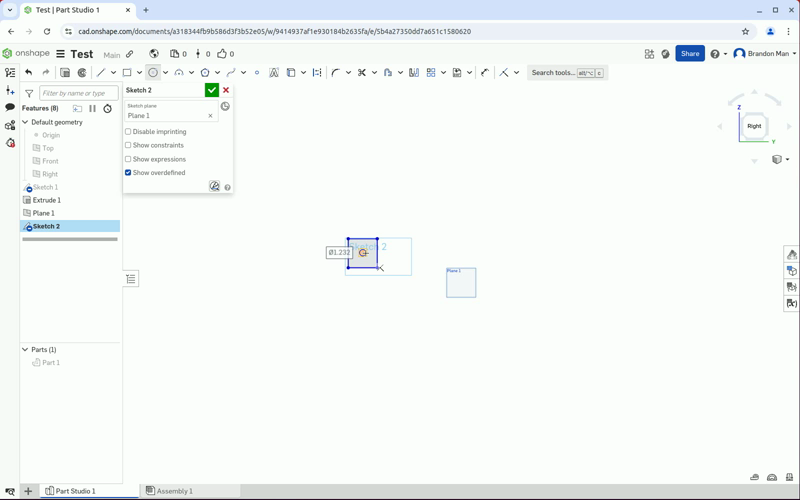
key(esc)
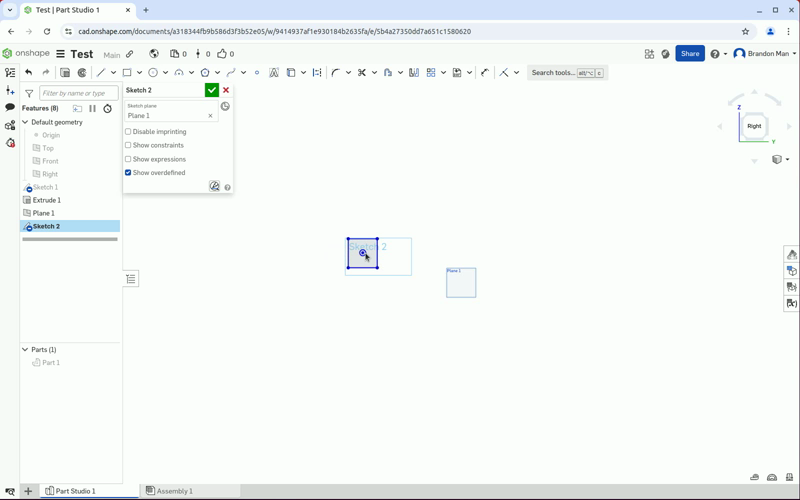
mouse_move(360, 249)
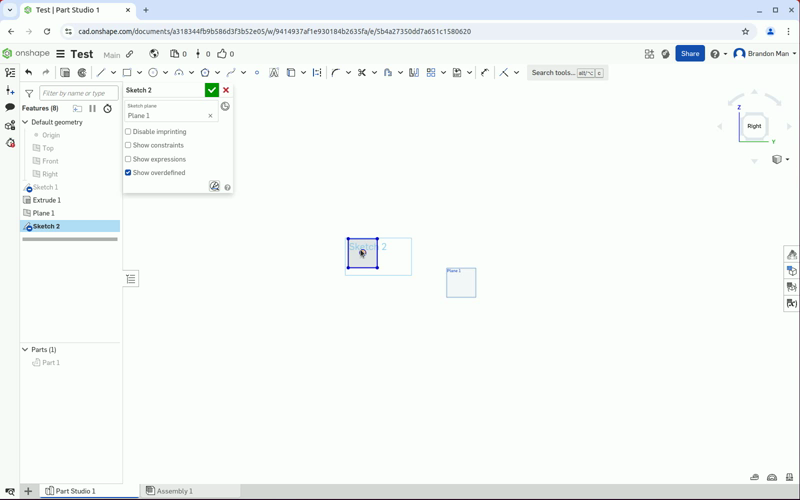
scroll(6)
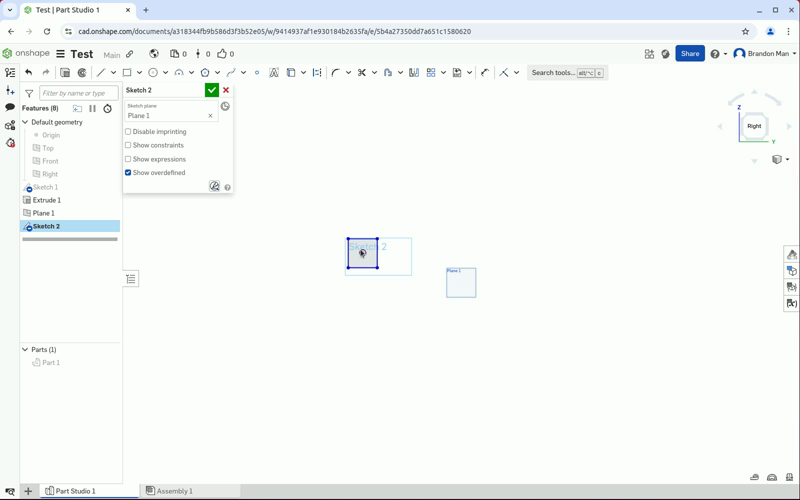
scroll(6)
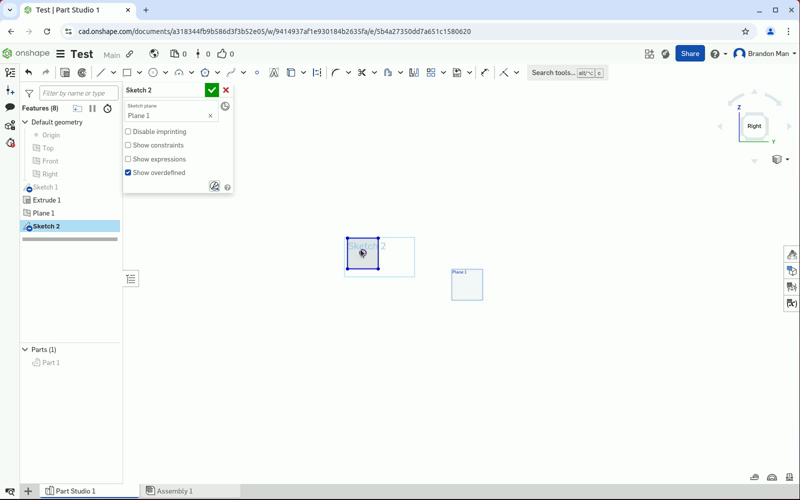
scroll(6)
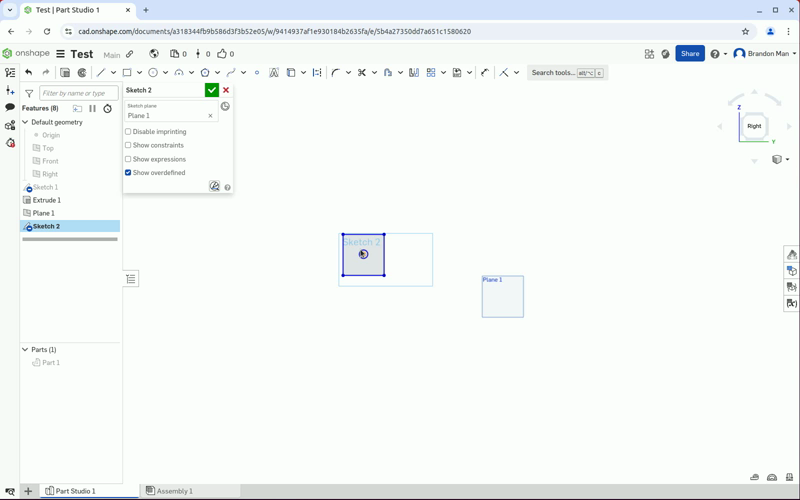
scroll(6)
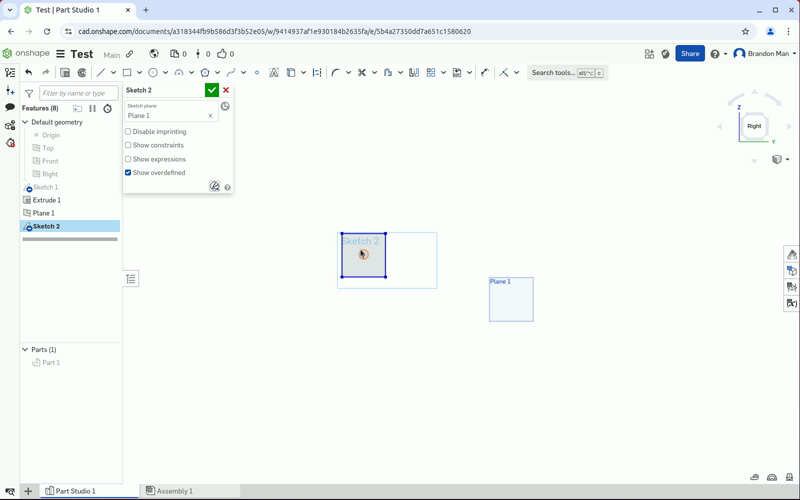
scroll(6)
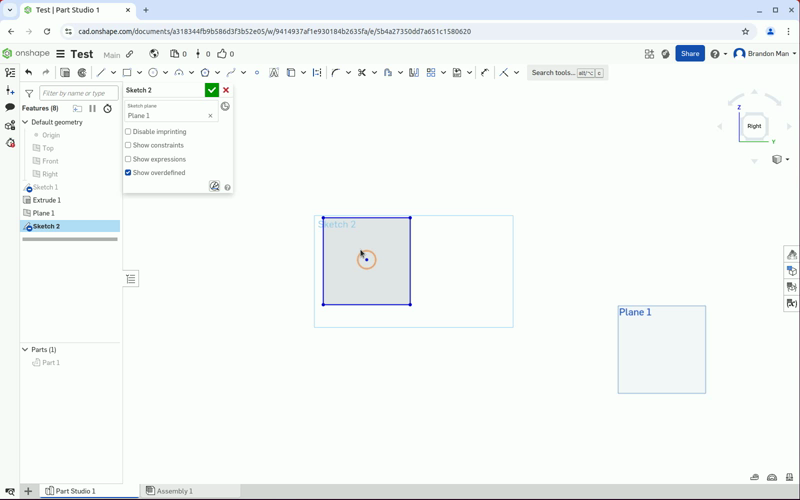
scroll(6)
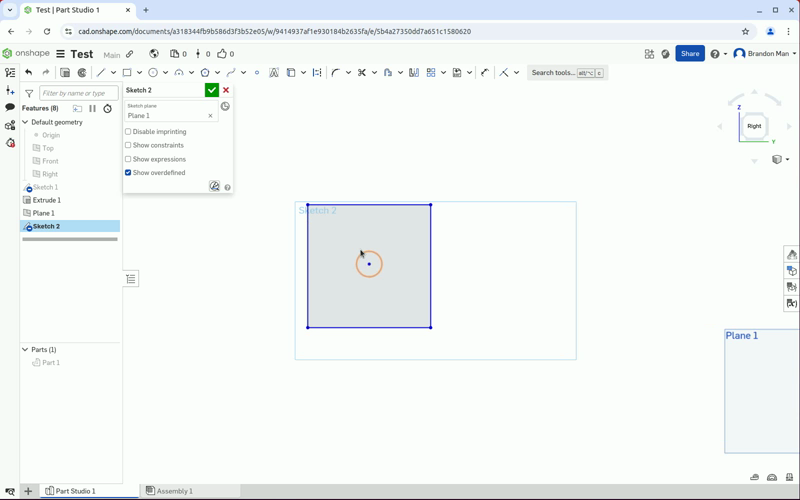
scroll(6)
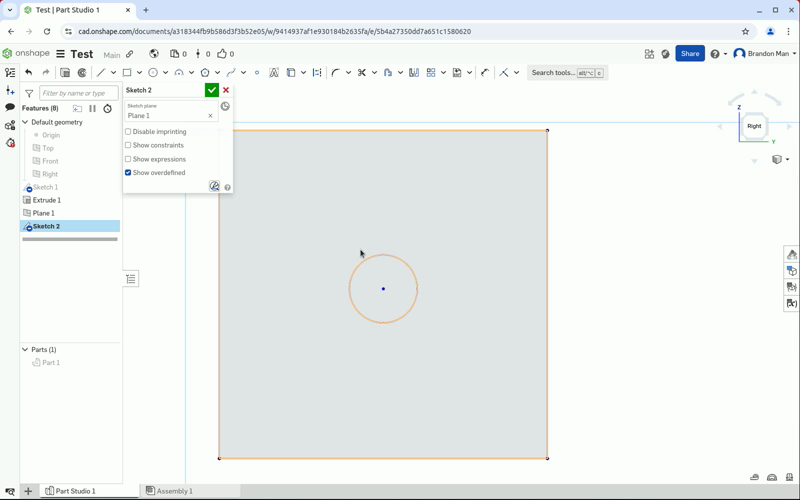
click(360, 249)
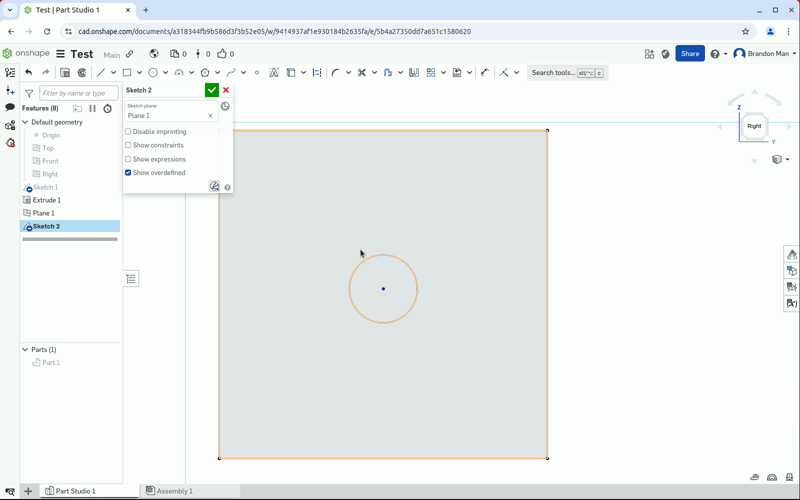
scroll(-6)
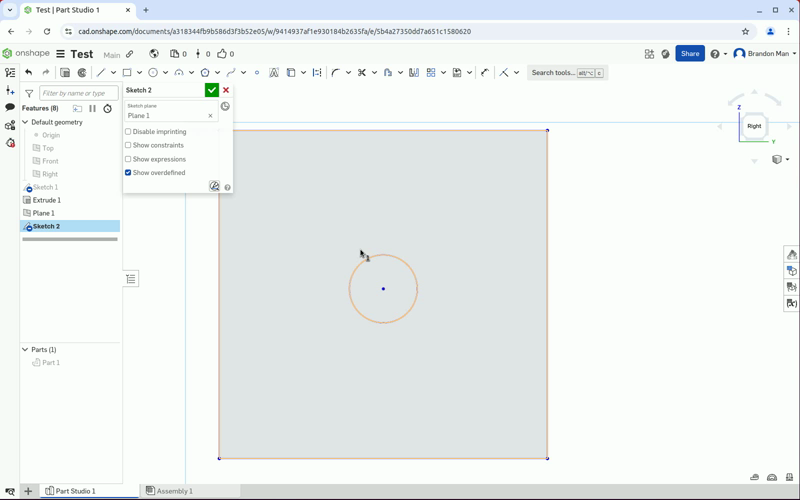
scroll(-6)
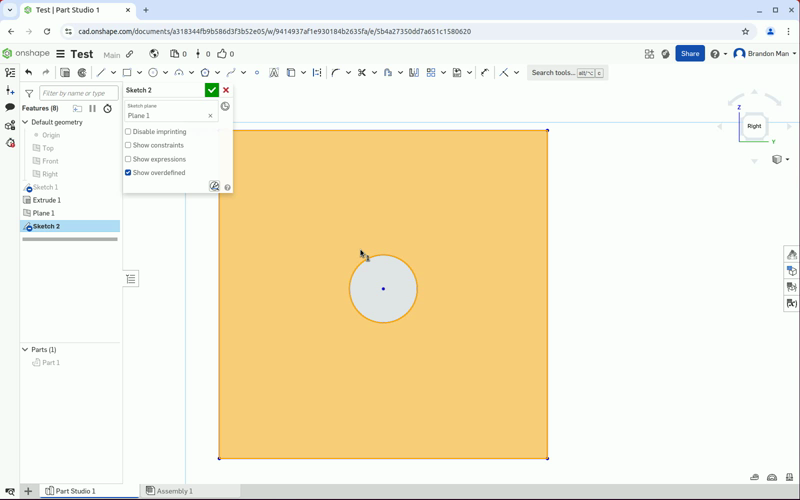
scroll(-6)
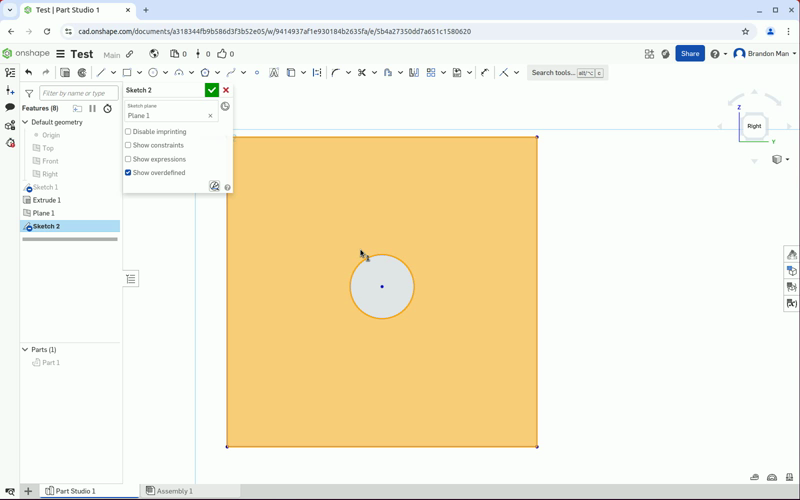
scroll(-6)
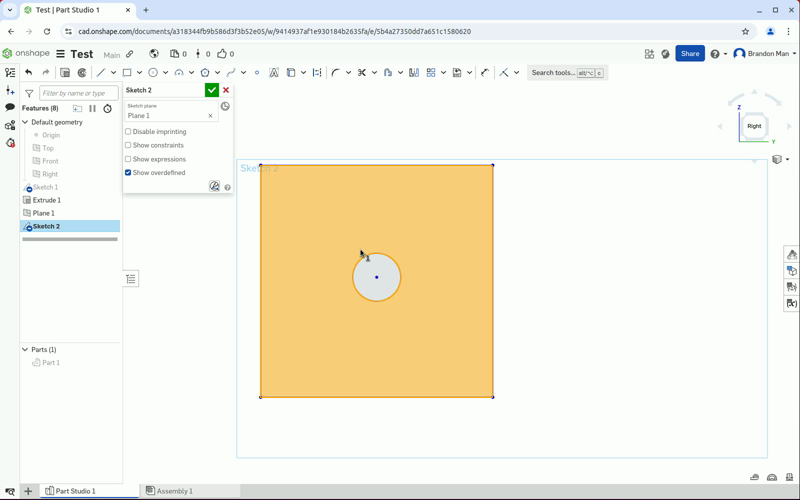
scroll(-6)
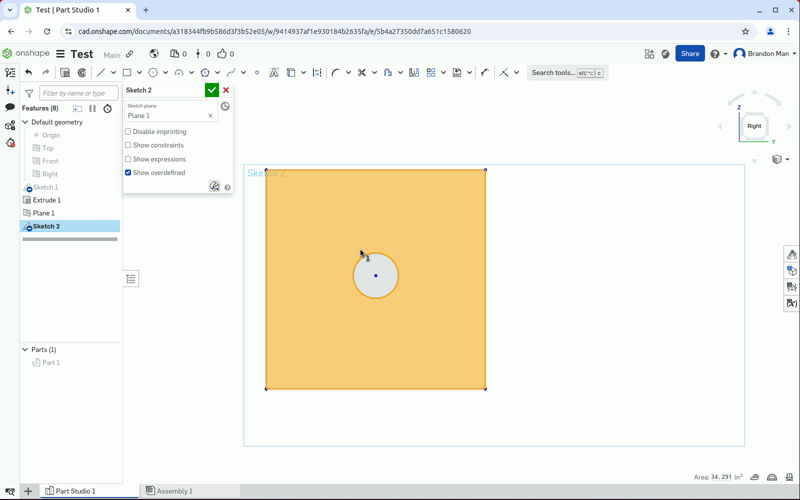
scroll(-6)
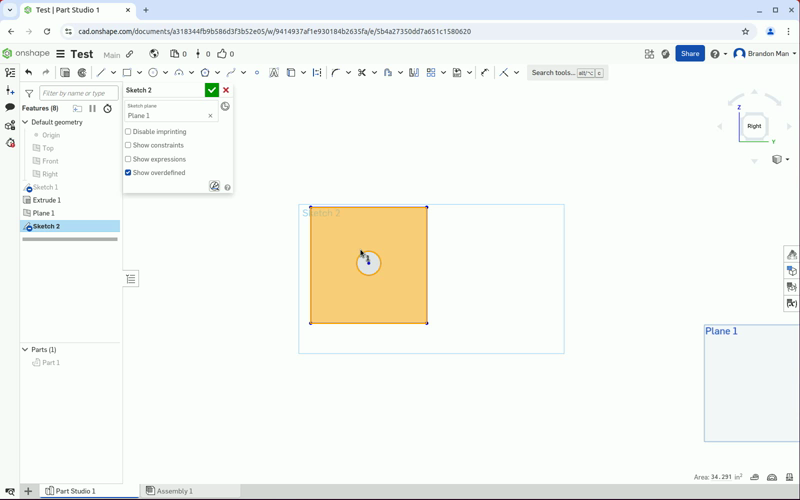
scroll(-6)
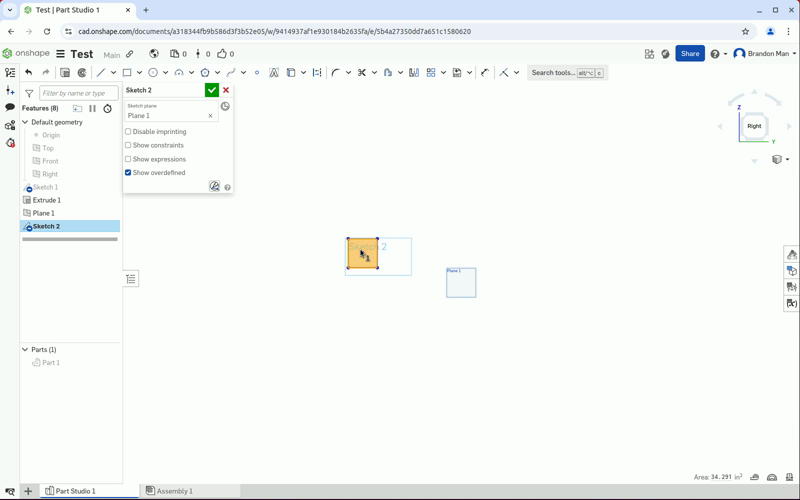
mouse_move(73, 352)
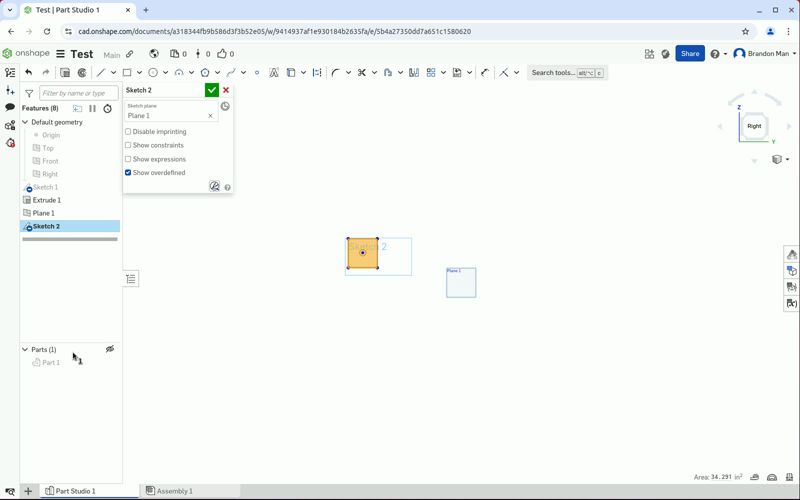
key(shift+y)
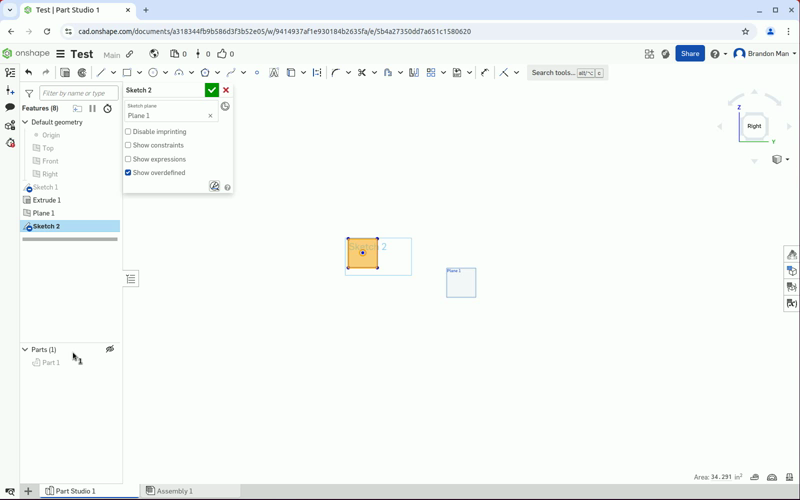
key(shift+e)
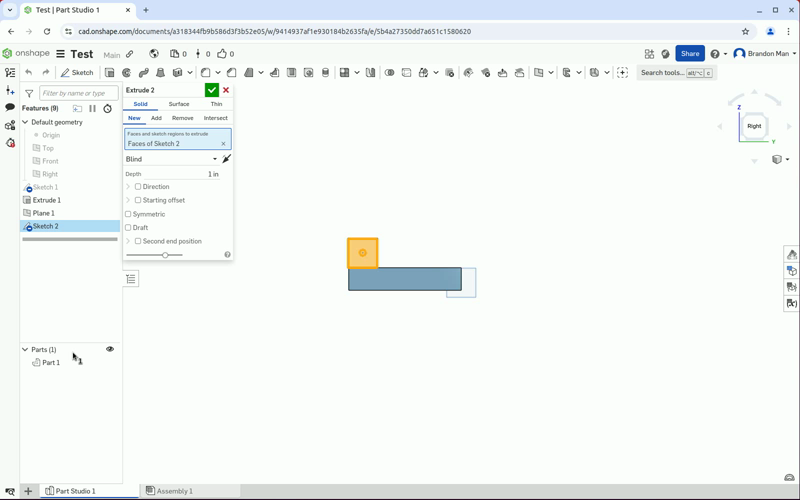
mouse_move(143, 106)
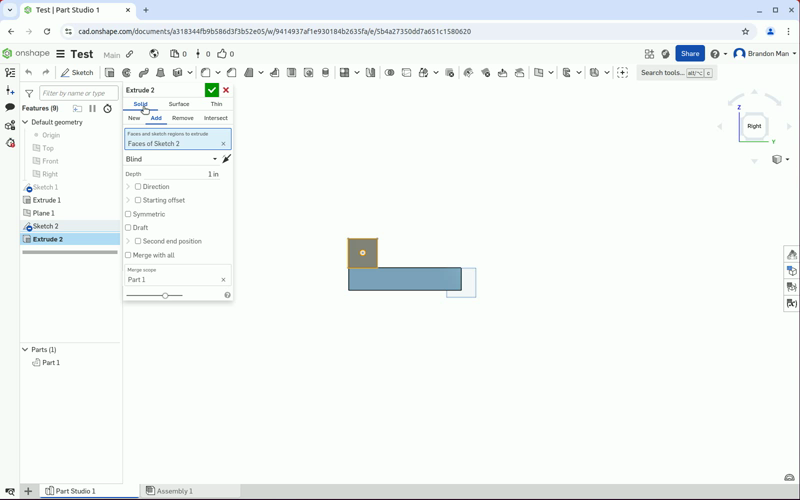
click(143, 106)
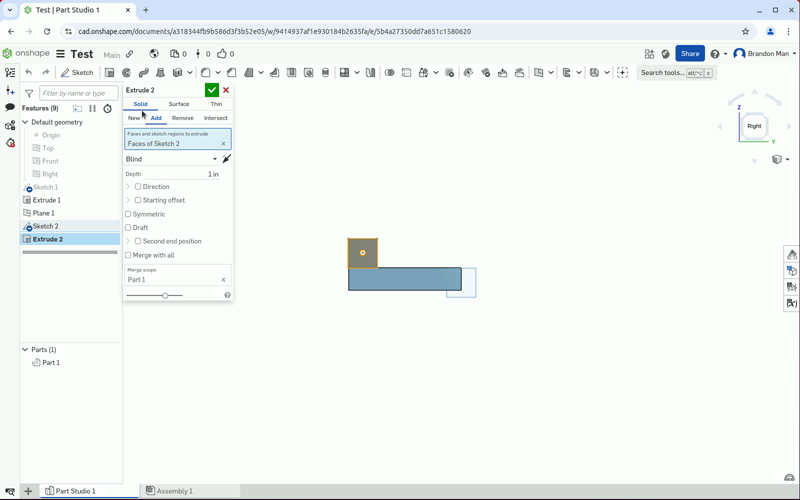
mouse_move(137, 120)
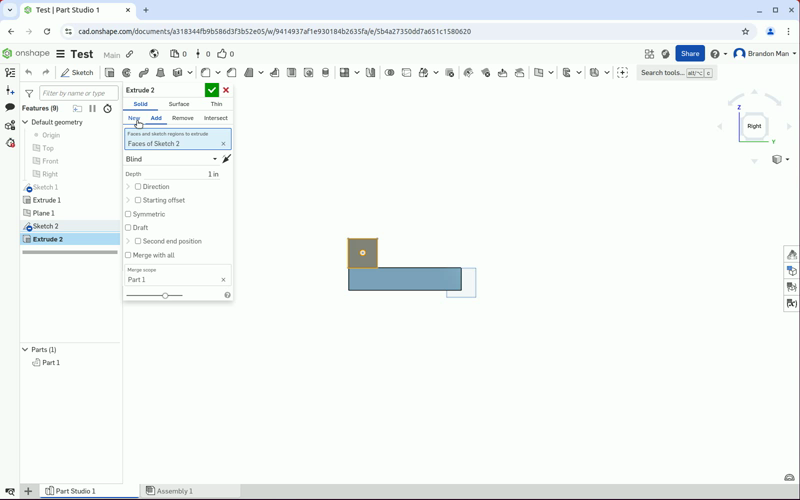
click(137, 120)
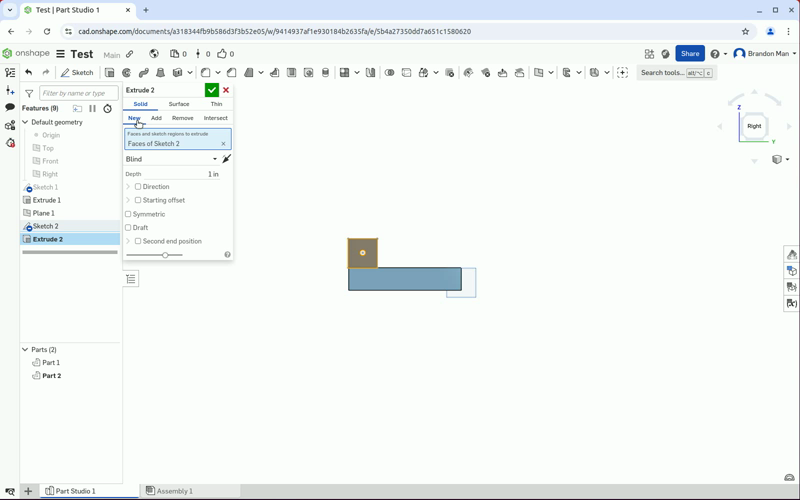
key(tab, 4)
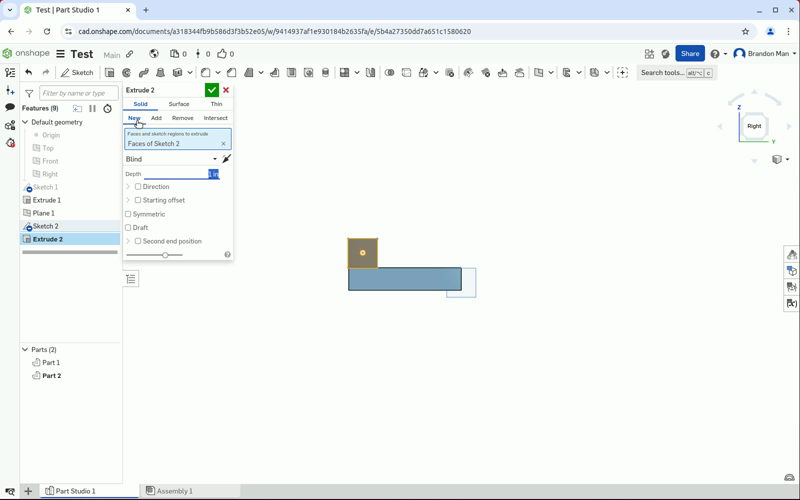
text(-12.758)
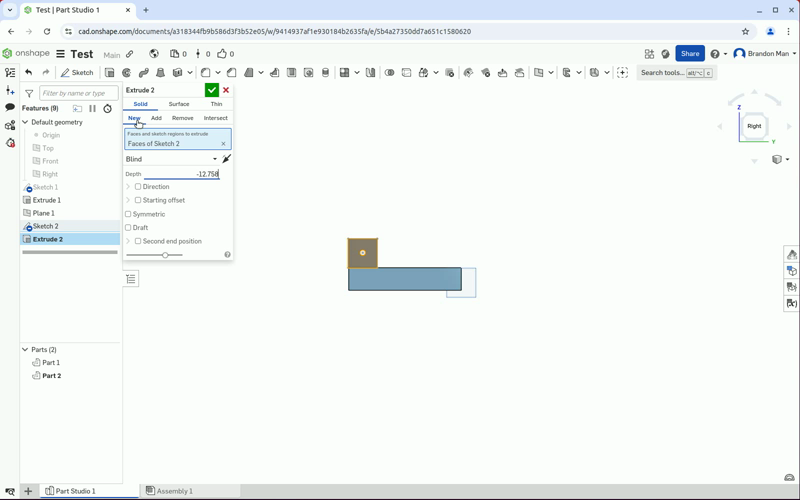
key(enter)
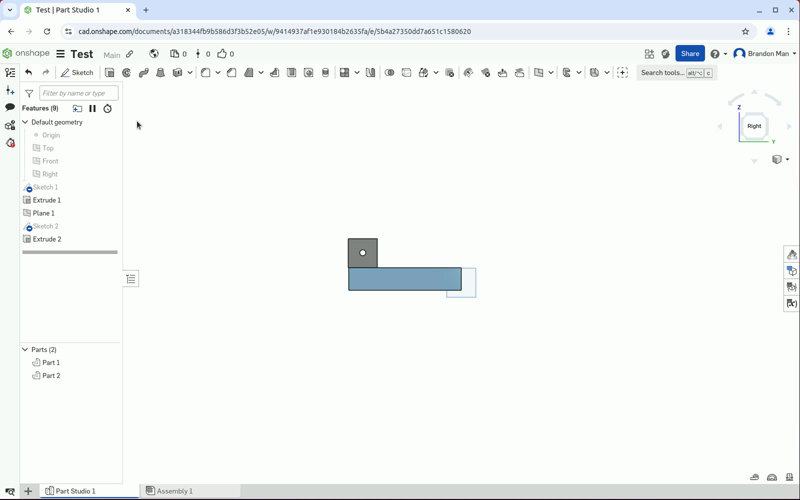
key(shift+h)
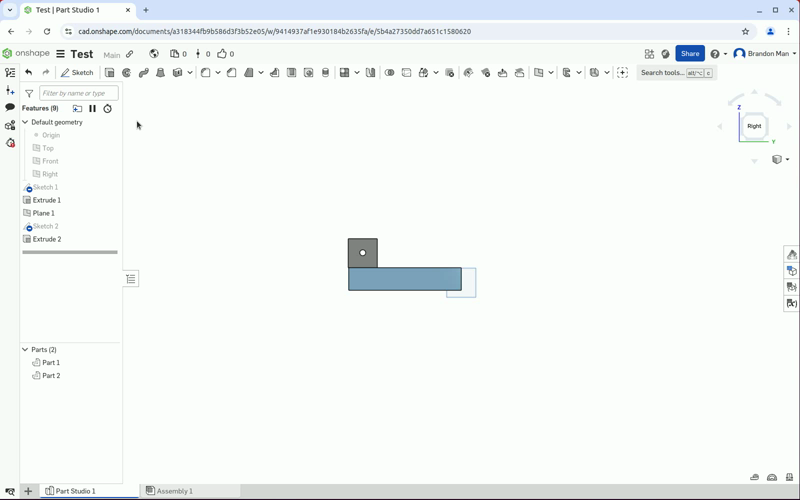
key(shift+h)
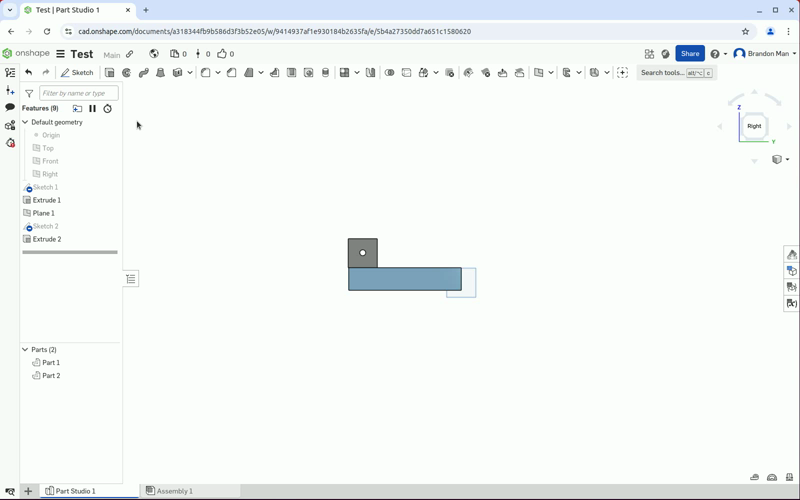
key(shift+7)
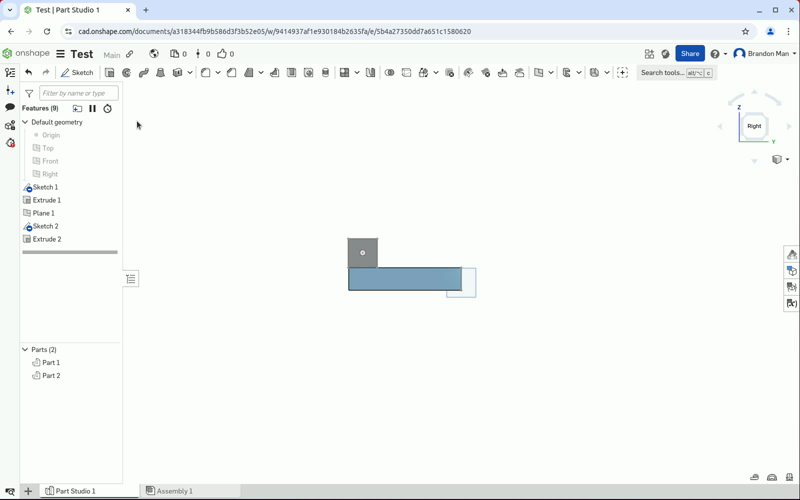
key(right, 2)
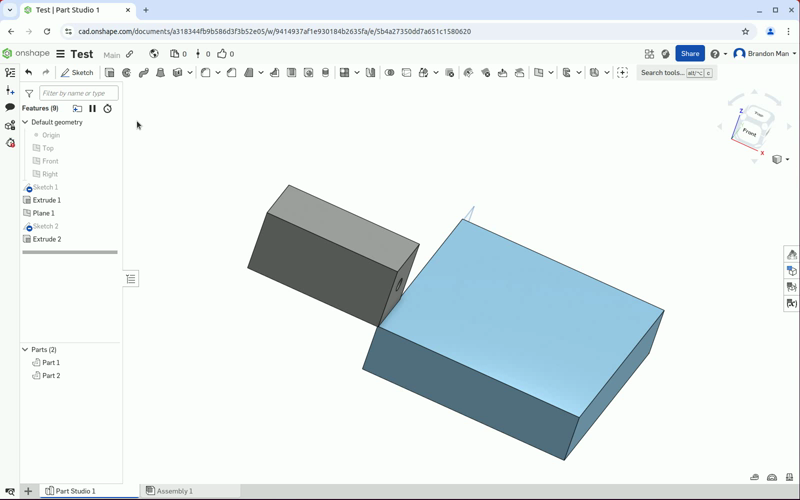
key(down, 2)
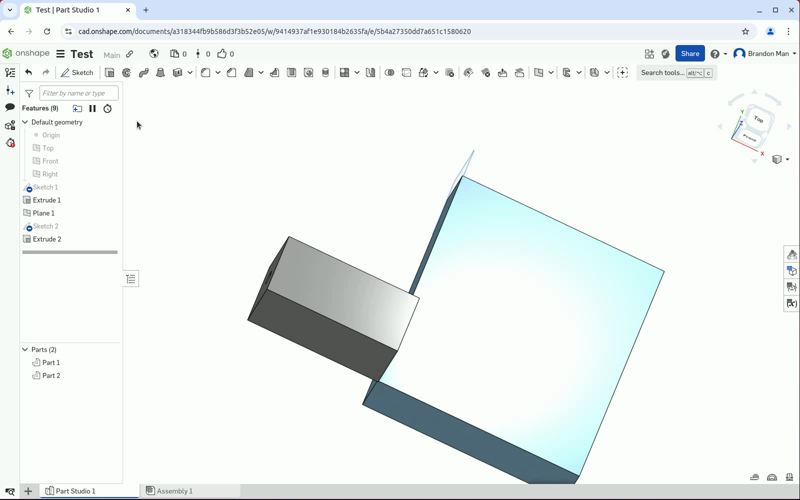
key(up, 2)
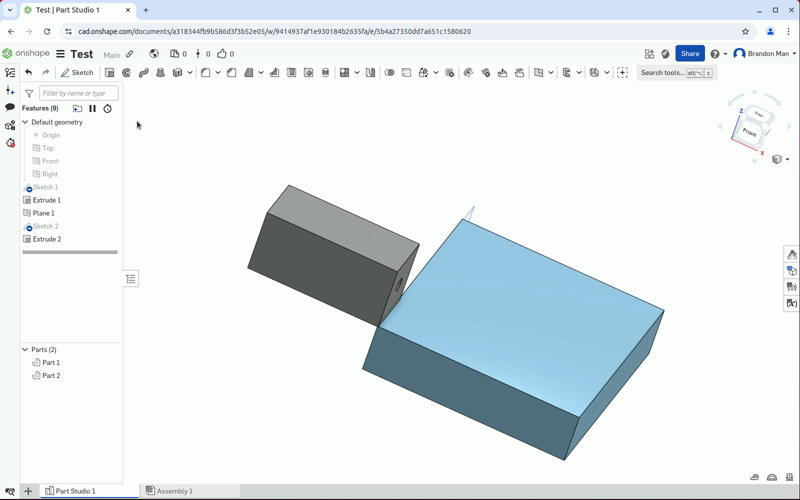
key(left, 2)
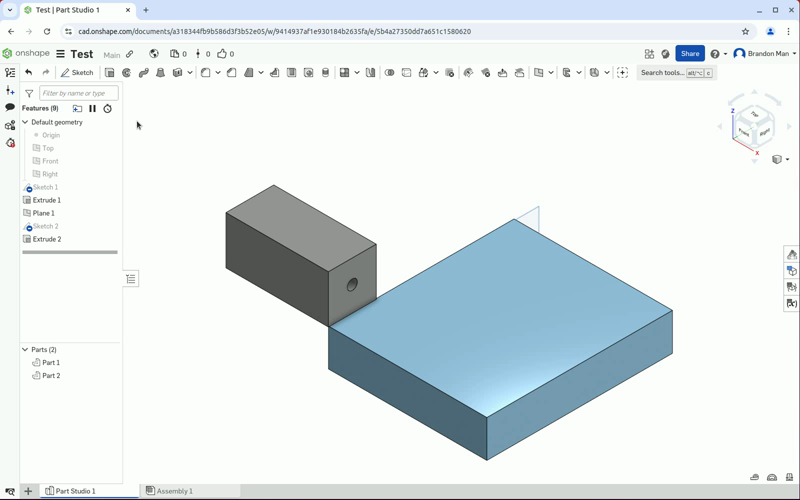
mouse_move(73, 189)
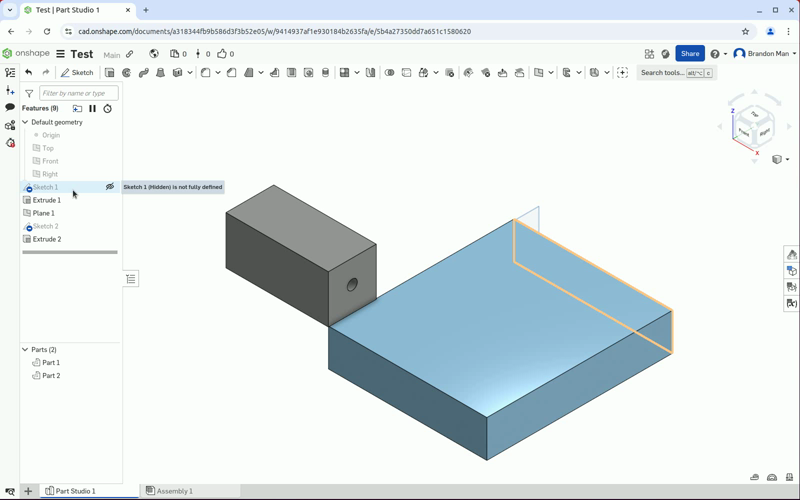
click(73, 189)